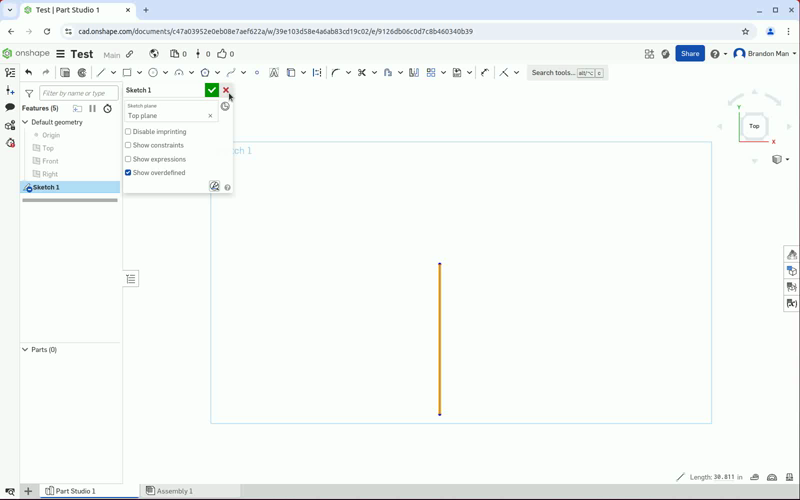
key(shift+h)
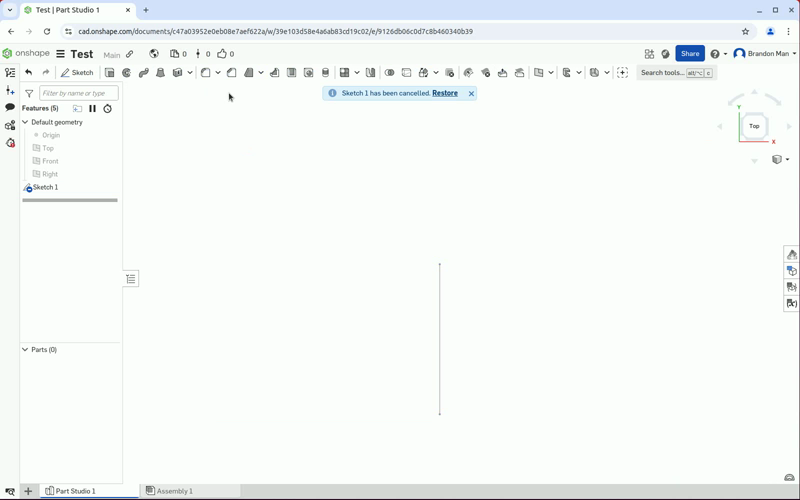
key(shift+s)
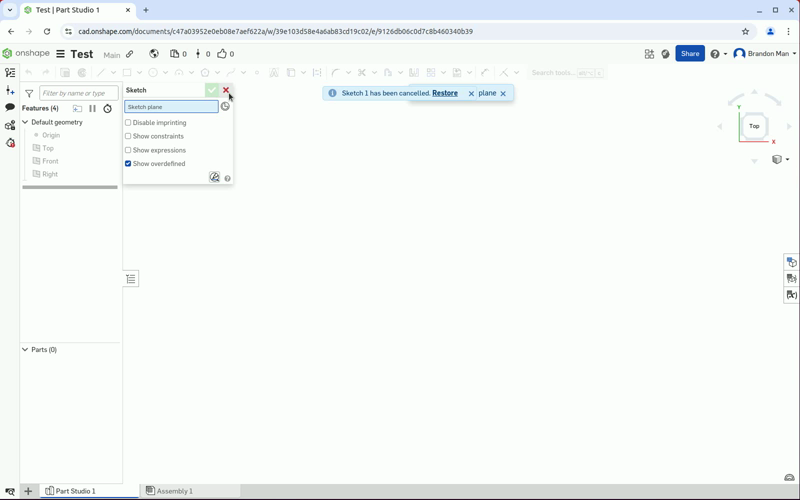
mouse_move(73, 150)
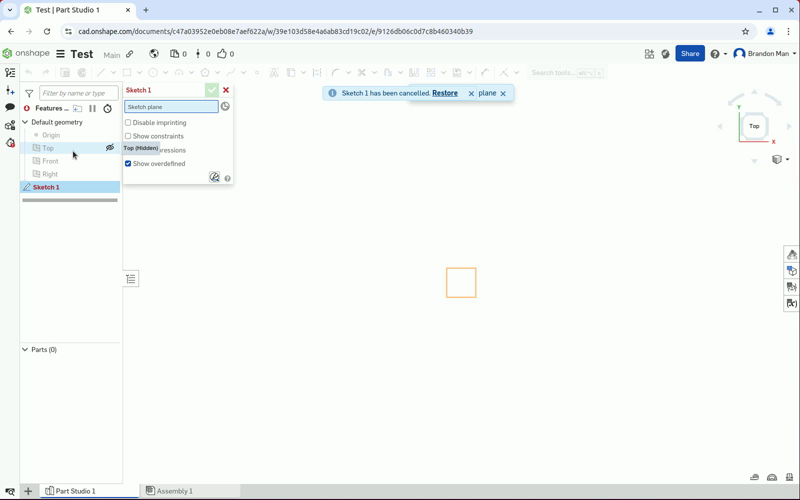
click(73, 150)
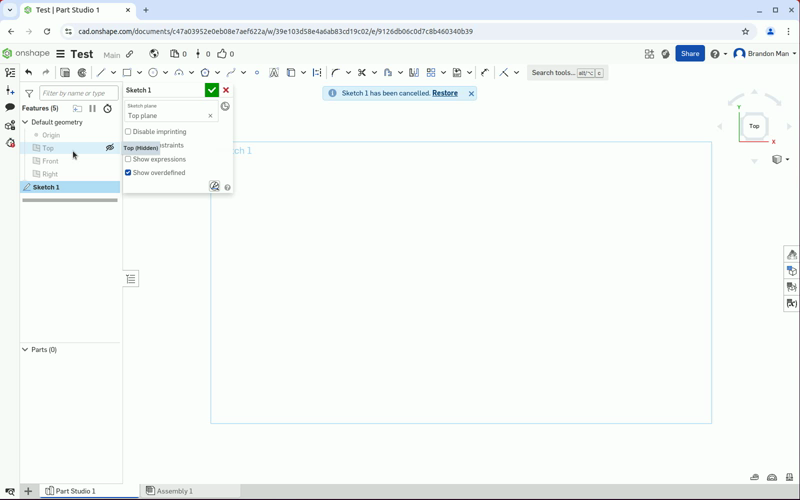
mouse_move(73, 352)
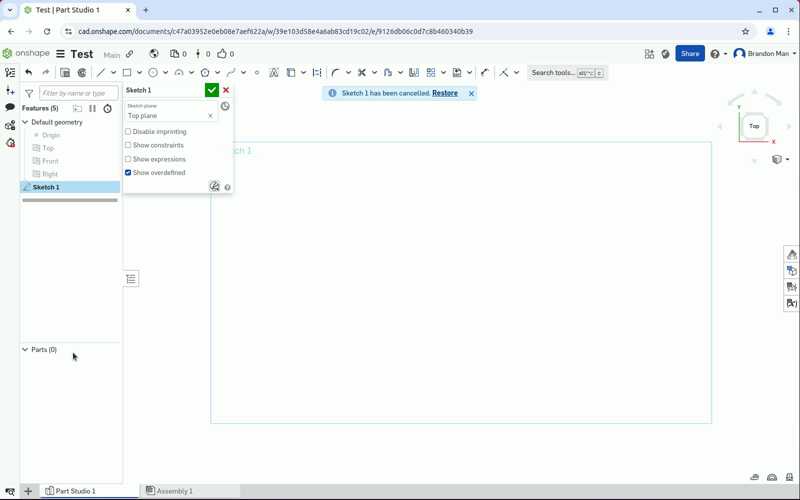
key(y)
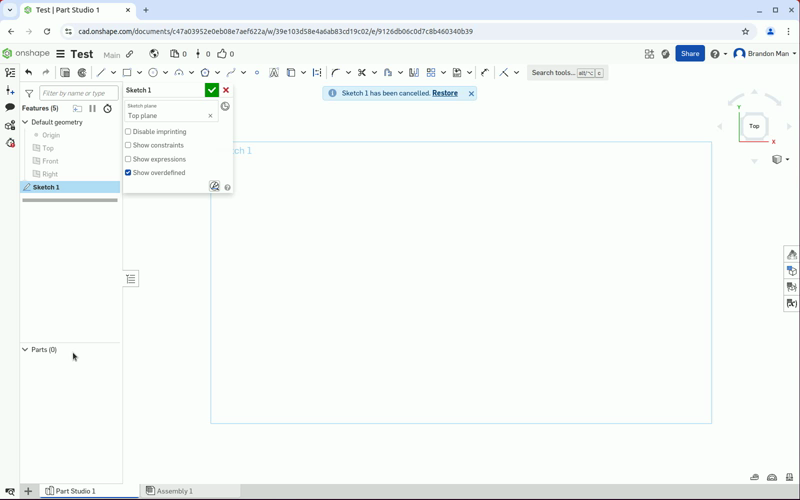
key(l)
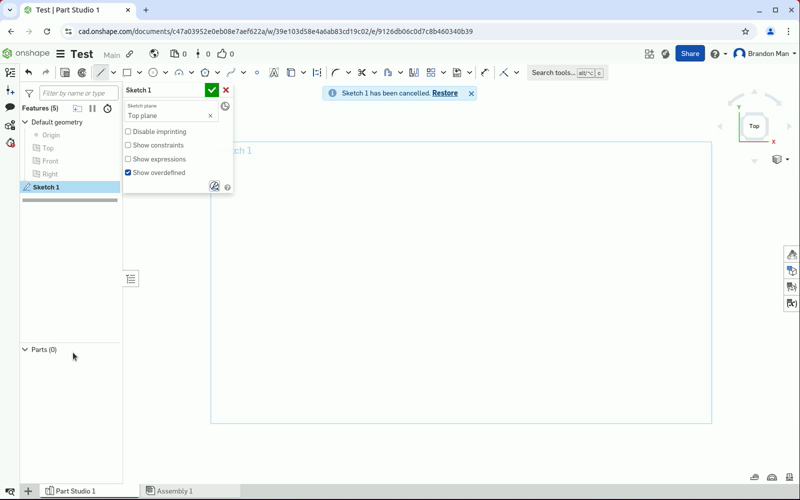
key_down(shift)
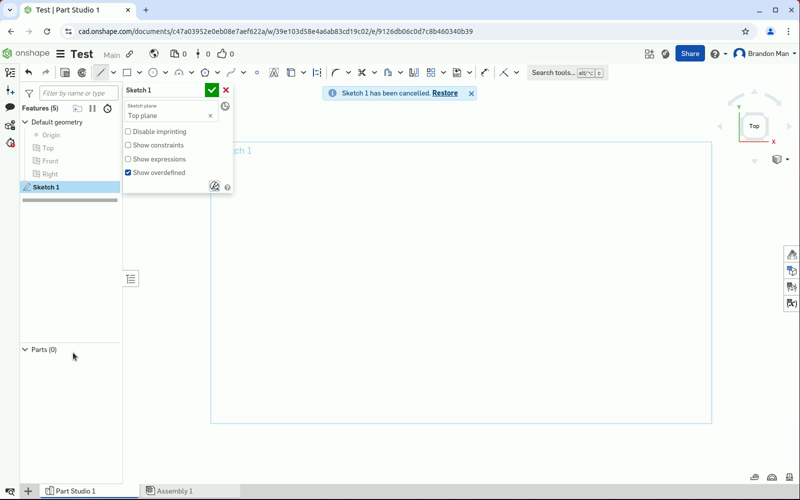
mouse_move(405, 337)
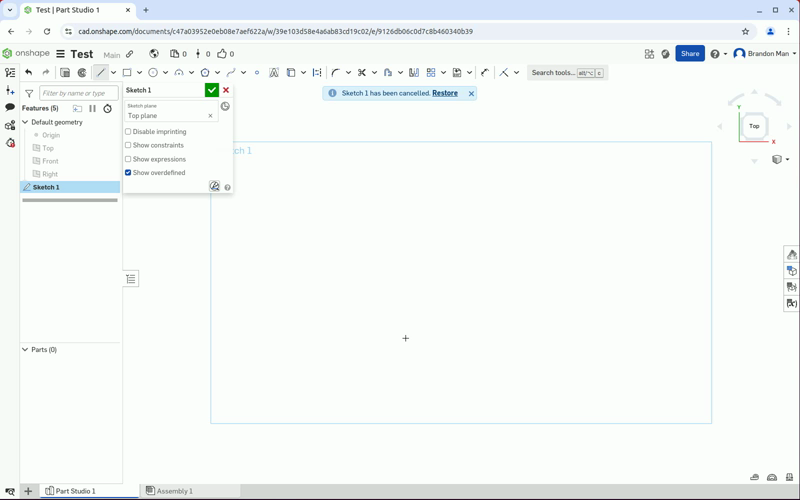
click(405, 337)
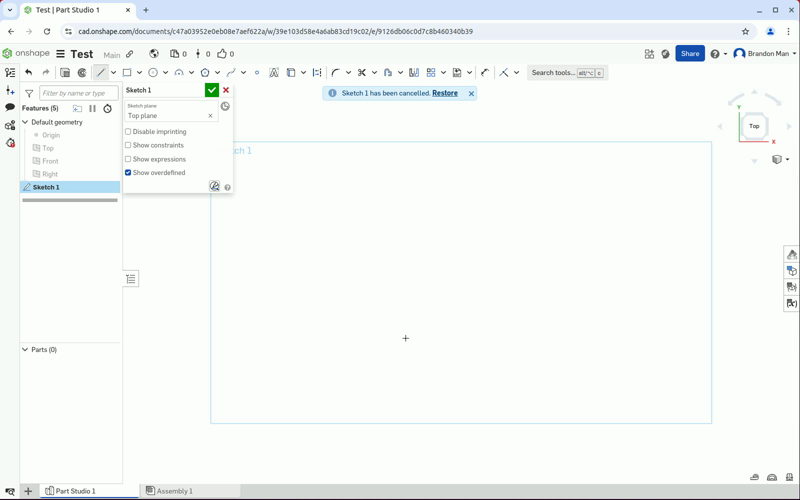
key_up(shift)
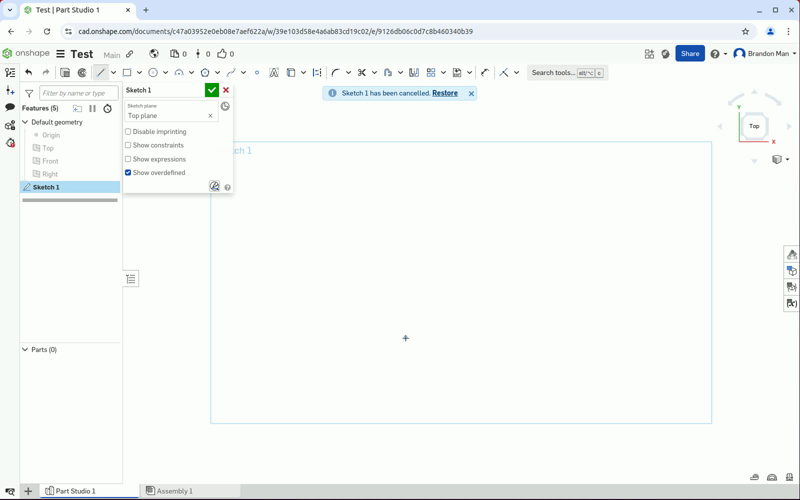
key_down(shift)
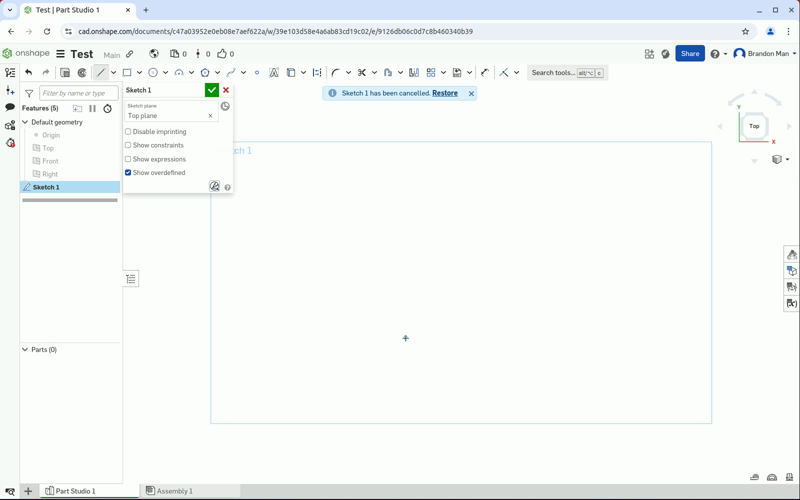
mouse_move(517, 337)
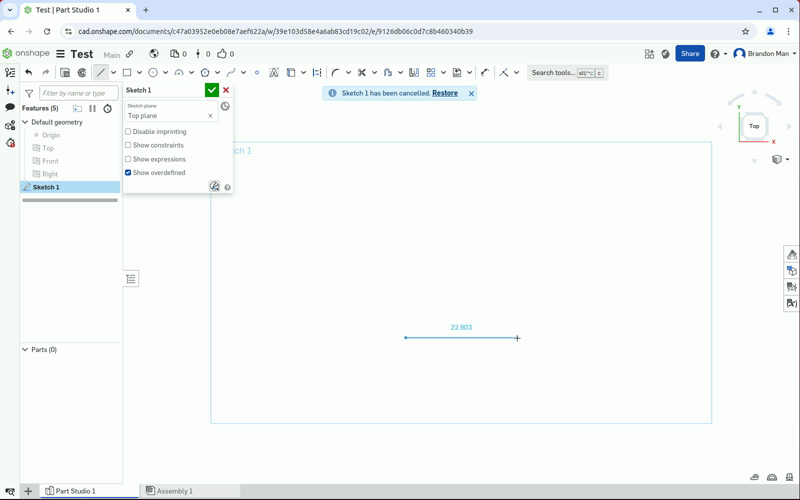
click(517, 337)
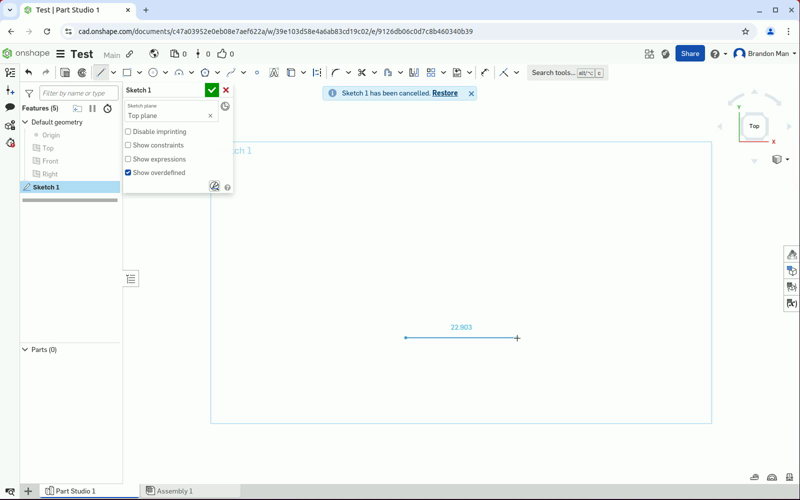
key_up(shift)
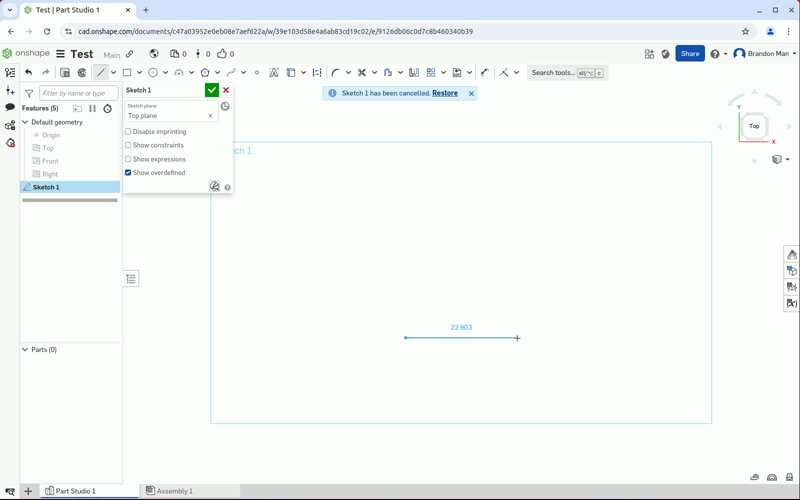
key_down(shift)
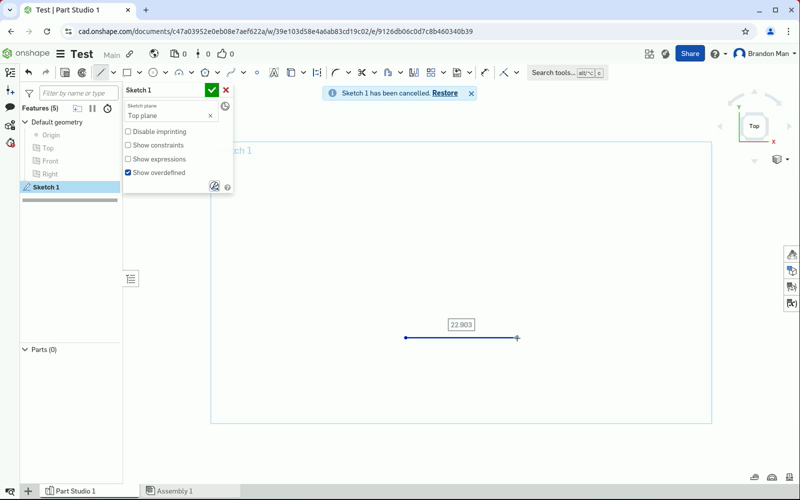
mouse_move(517, 226)
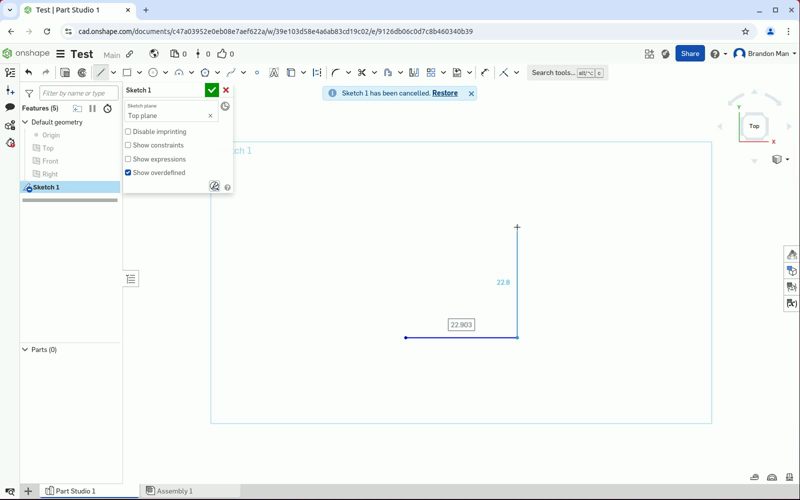
click(517, 226)
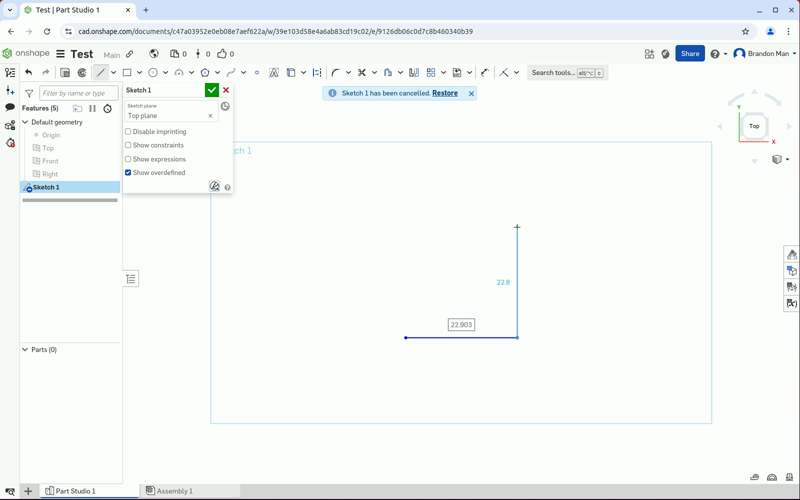
key_up(shift)
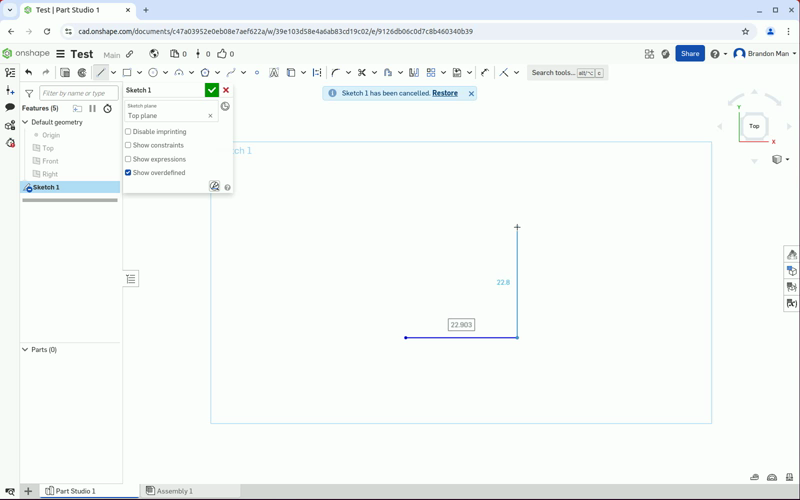
key_down(shift)
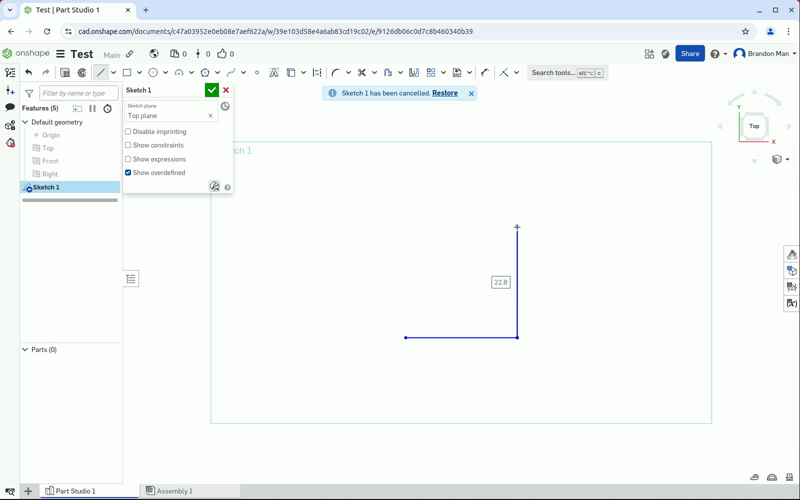
mouse_move(405, 226)
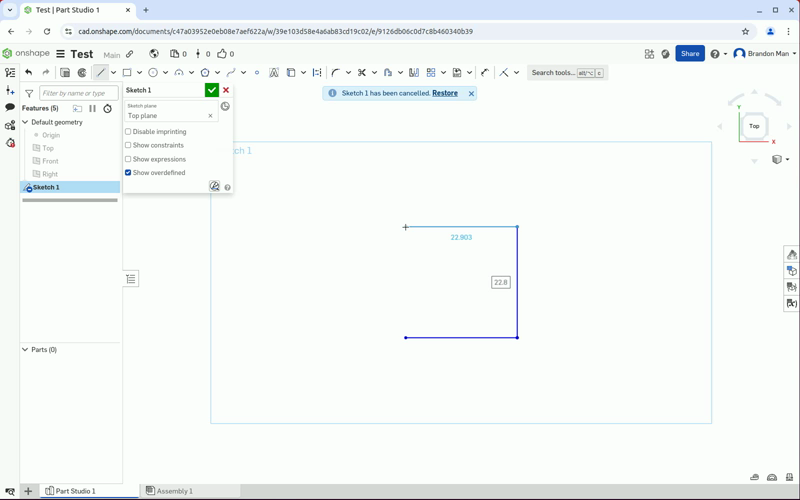
click(405, 226)
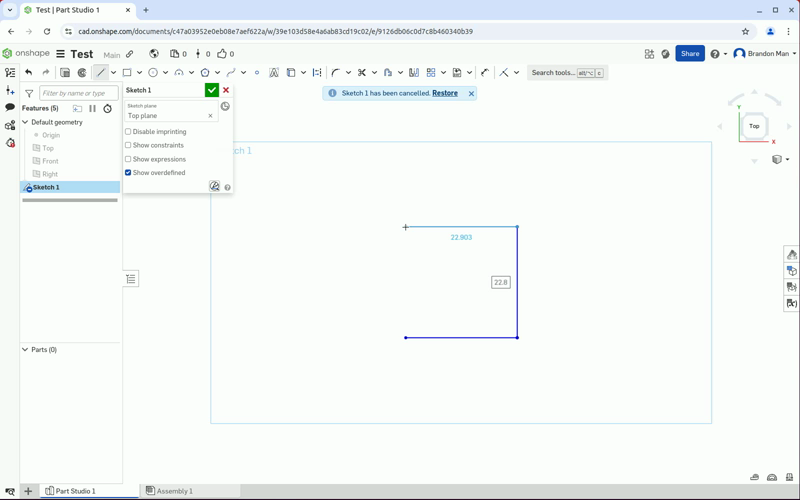
key_up(shift)
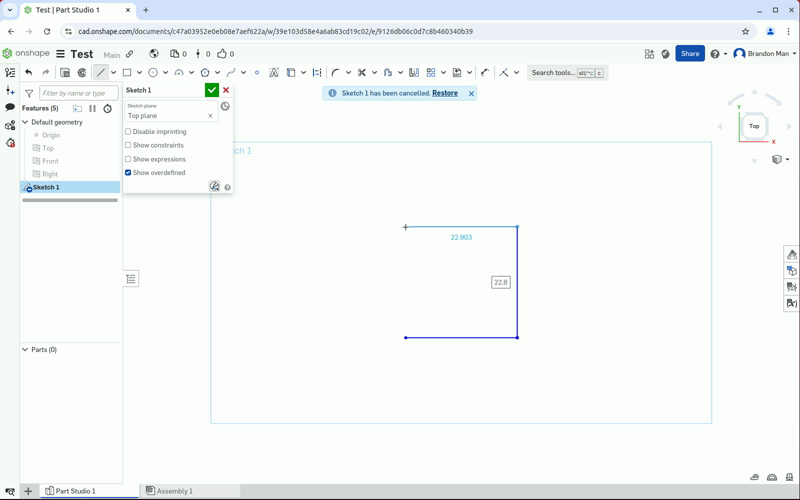
key_down(shift)
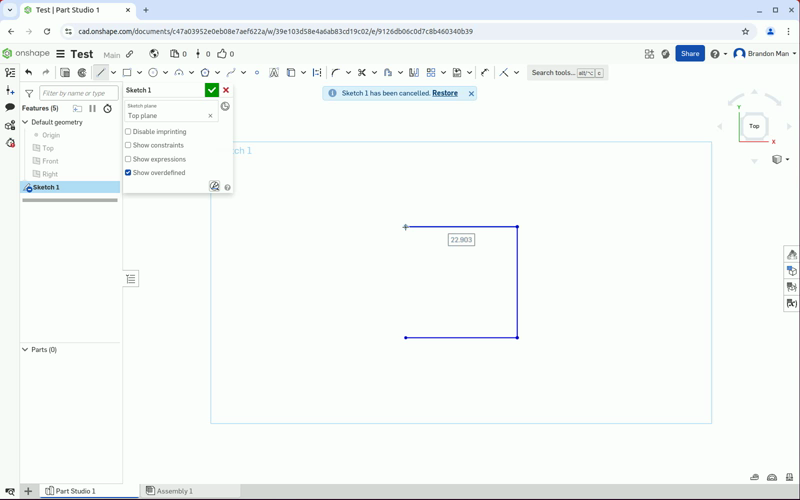
mouse_move(405, 337)
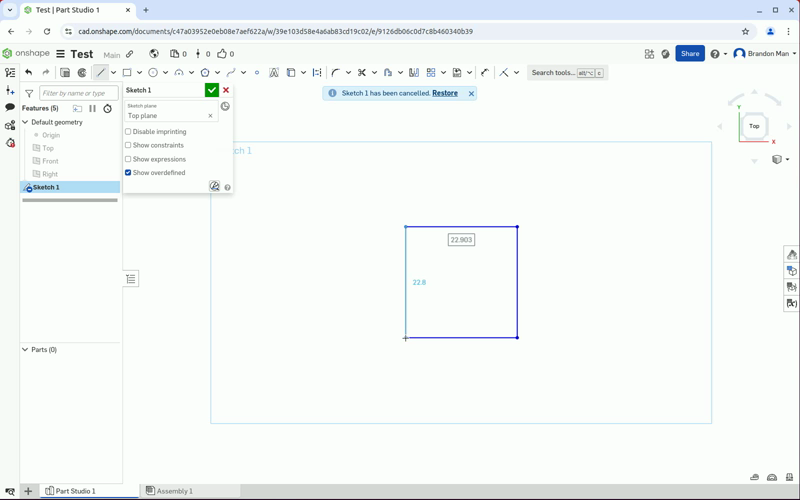
key_up(shift)
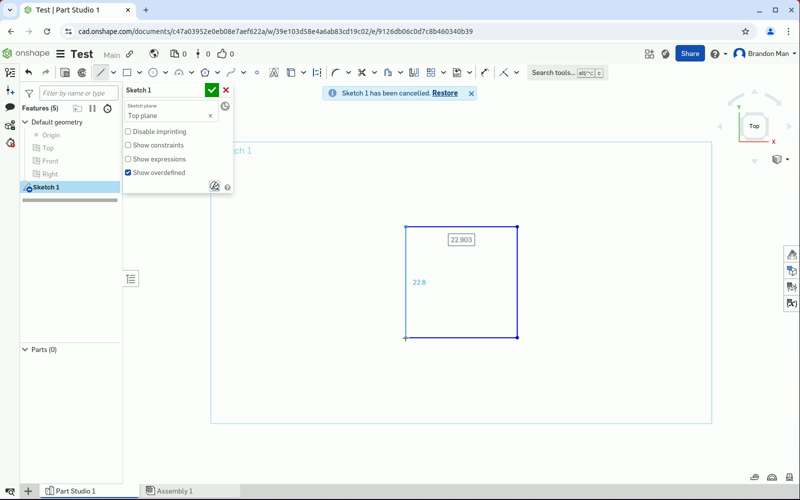
click(405, 337)
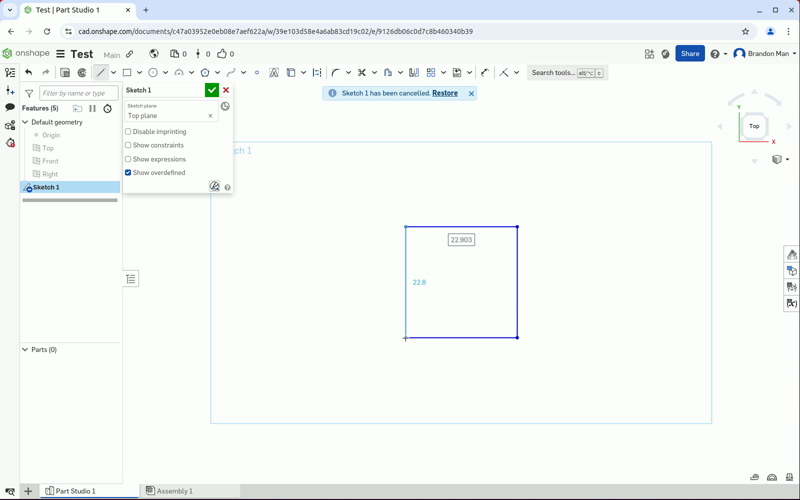
key(esc)
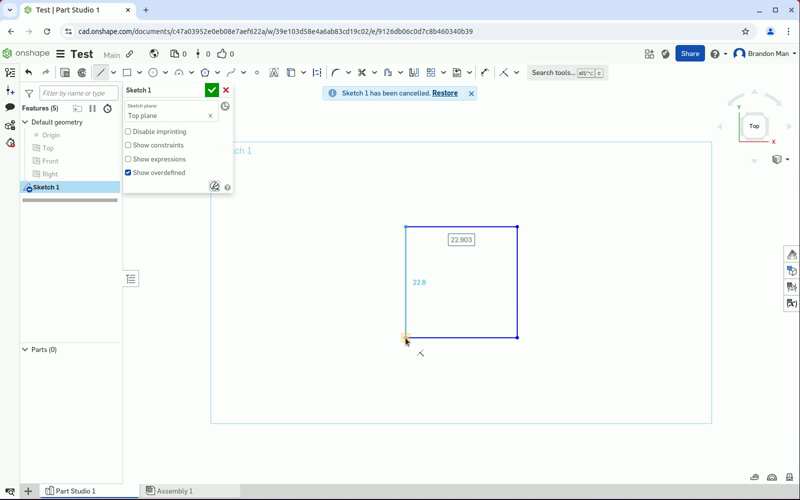
mouse_move(474, 314)
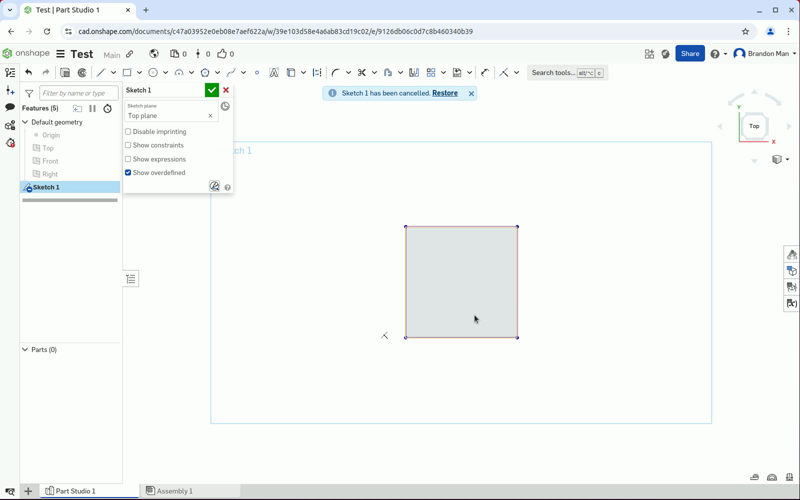
click(474, 314)
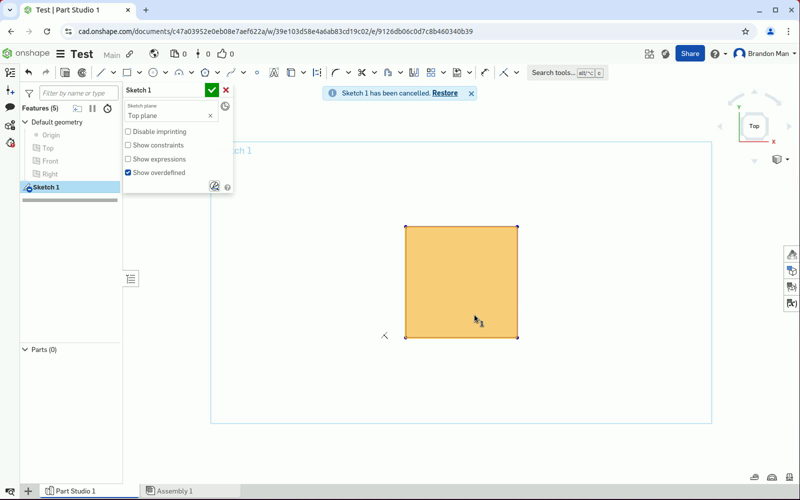
mouse_move(73, 352)
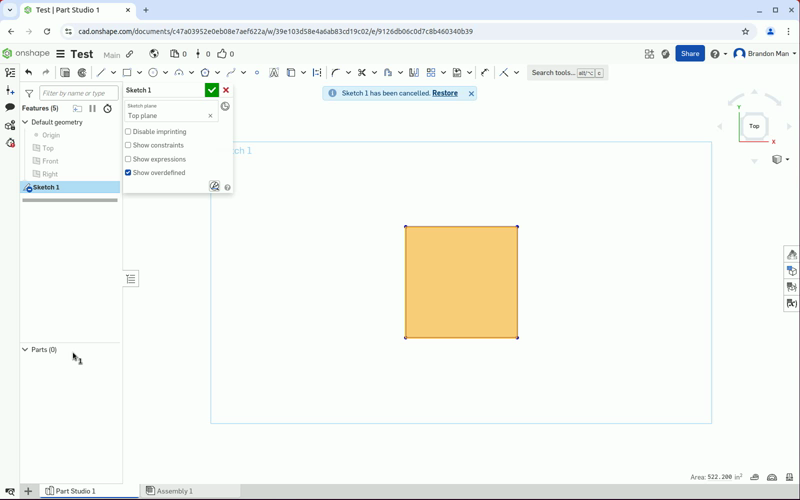
key(shift+y)
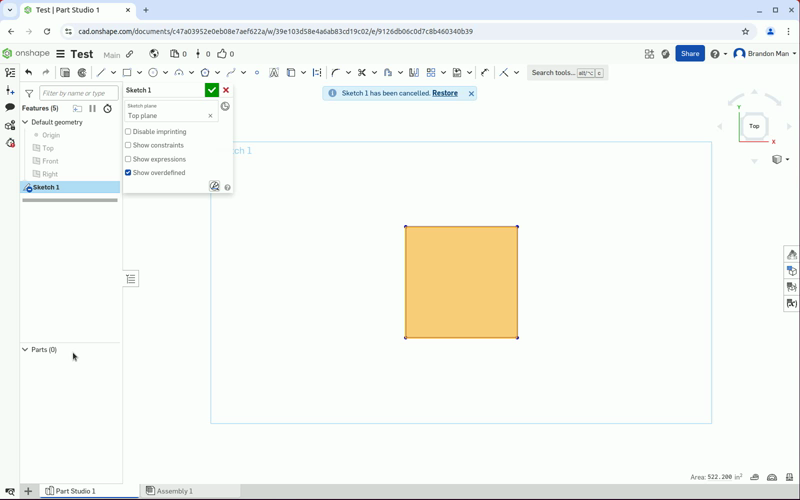
key(shift+e)
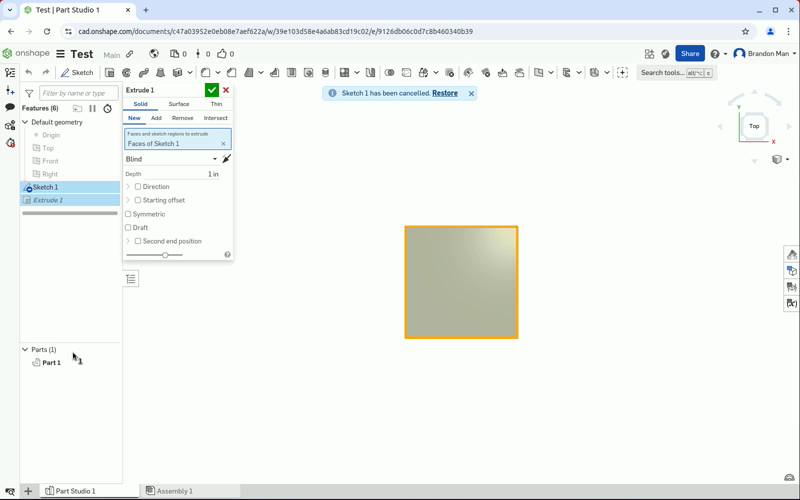
mouse_move(143, 106)
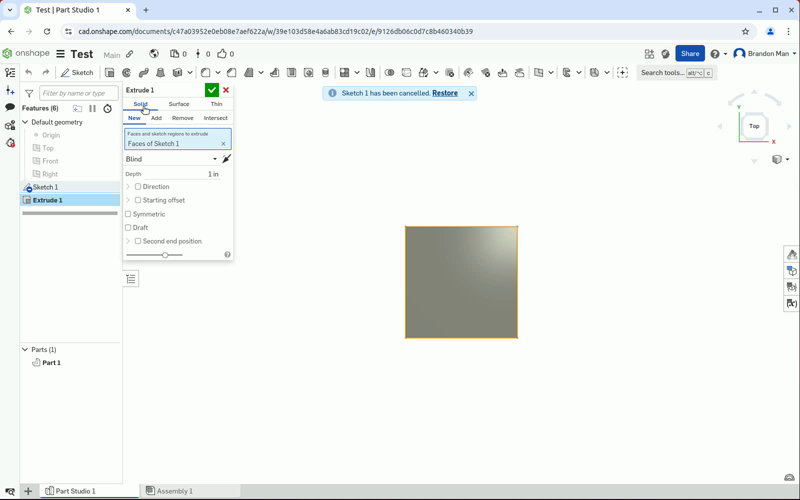
click(143, 106)
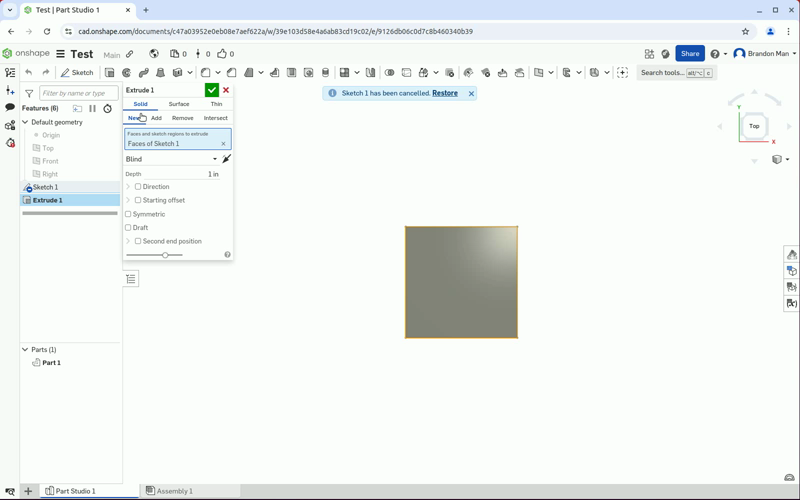
mouse_move(137, 120)
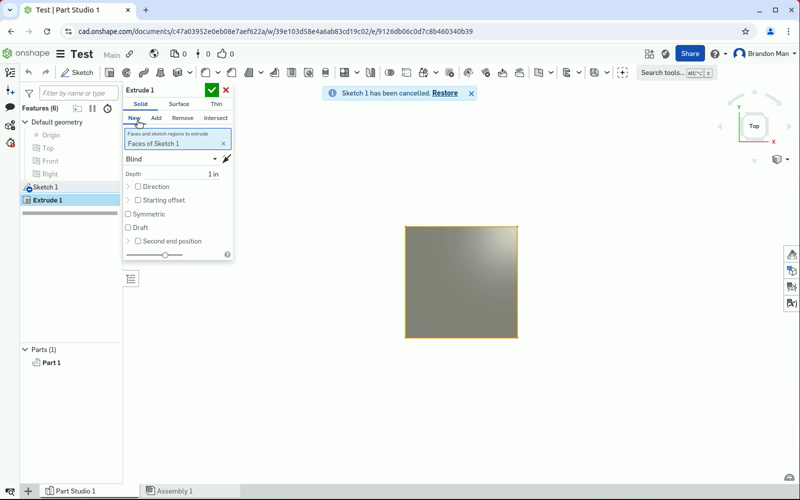
click(137, 120)
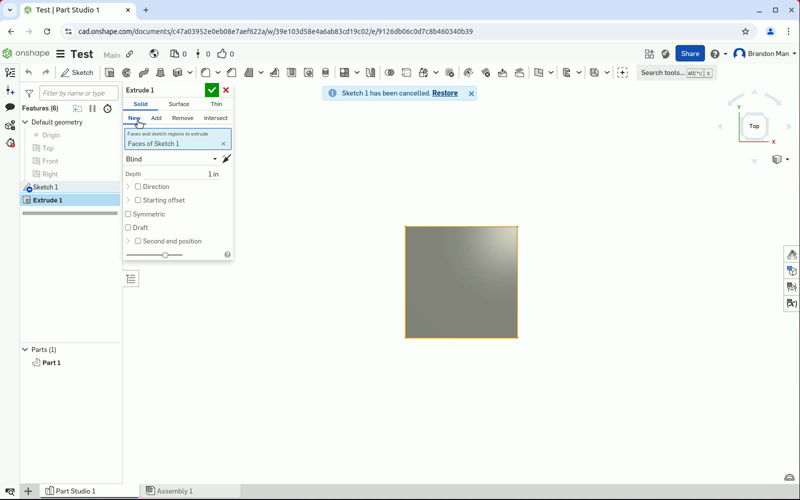
key(tab, 4)
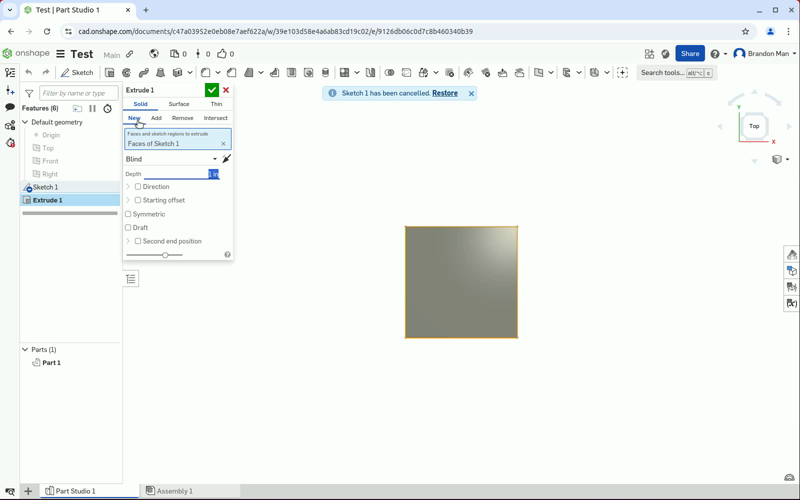
text(23.108)
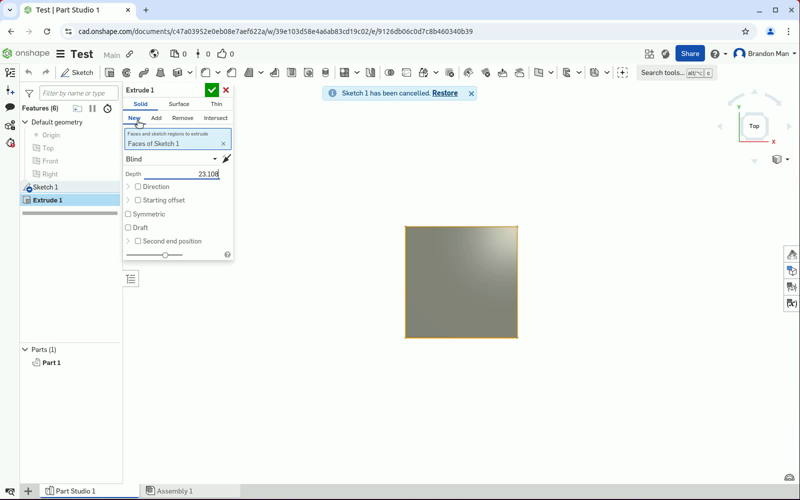
key(enter)
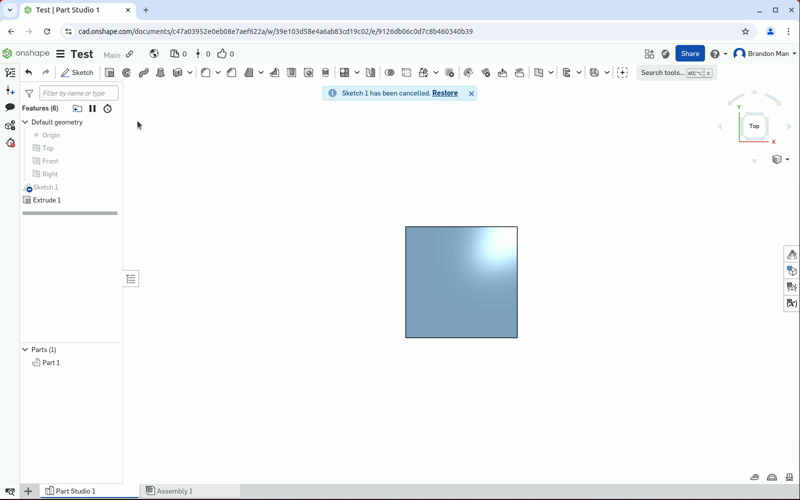
key(shift+h)
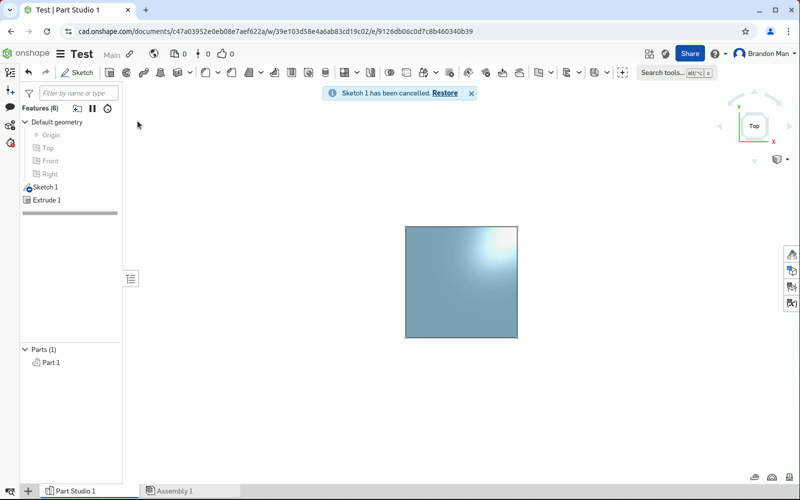
key(shift+h)
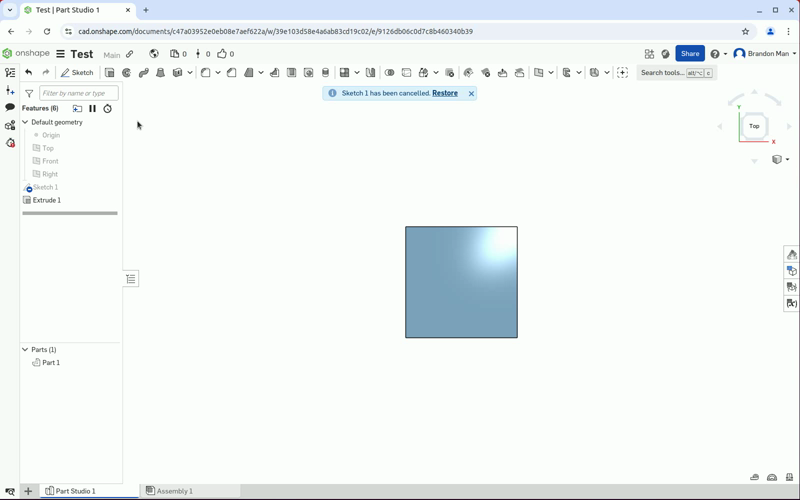
mouse_move(73, 189)
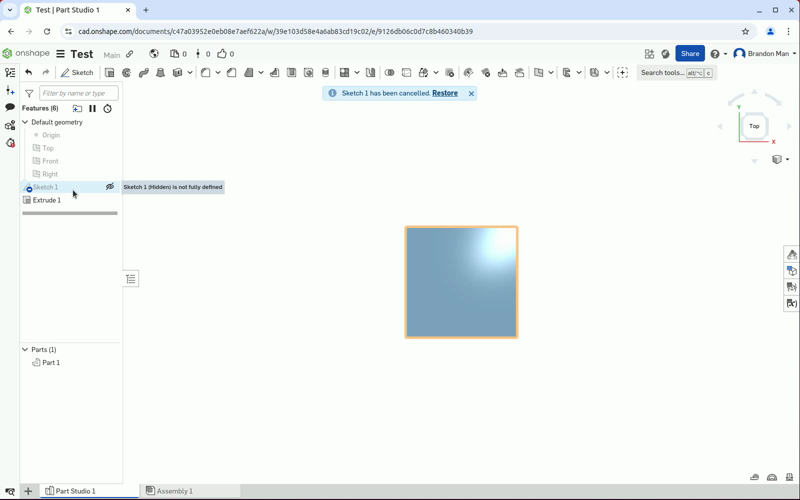
click(73, 189)
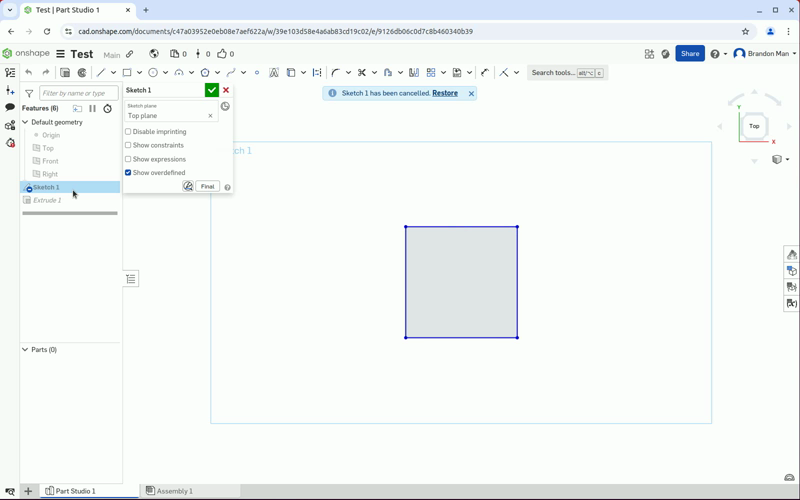
mouse_move(229, 92)
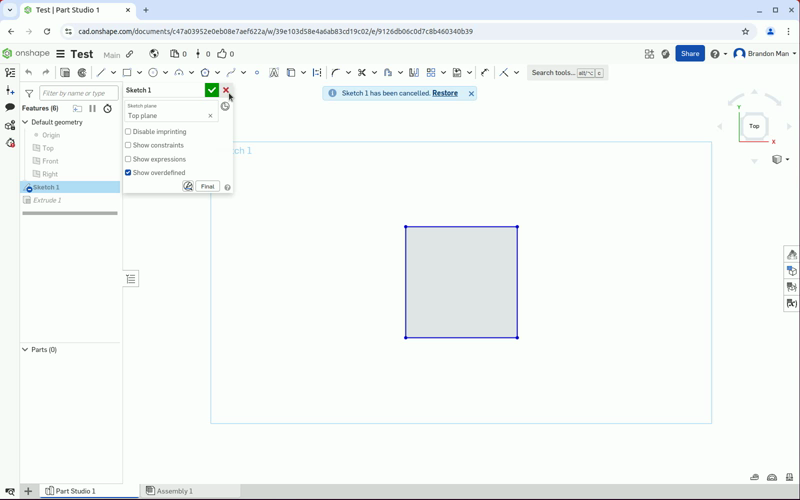
click(229, 92)
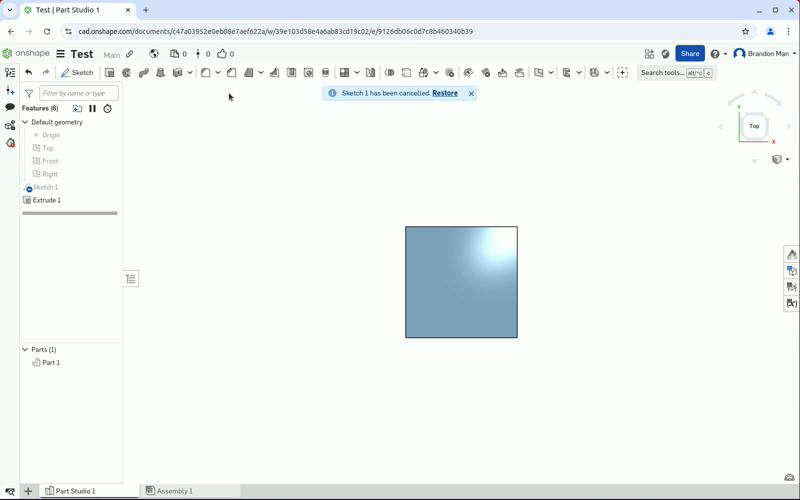
mouse_move(73, 352)
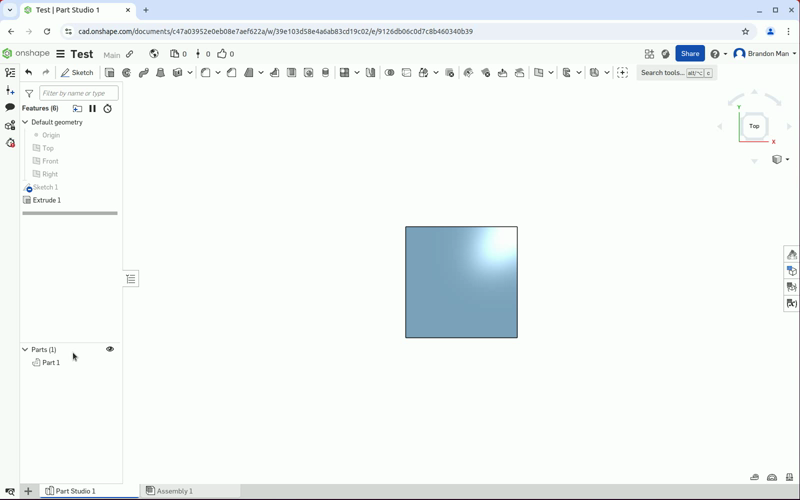
key(y)
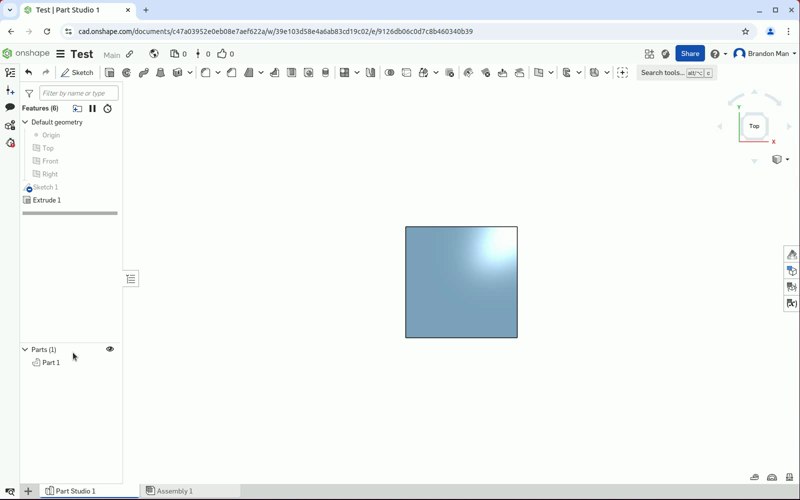
key(shift+p)
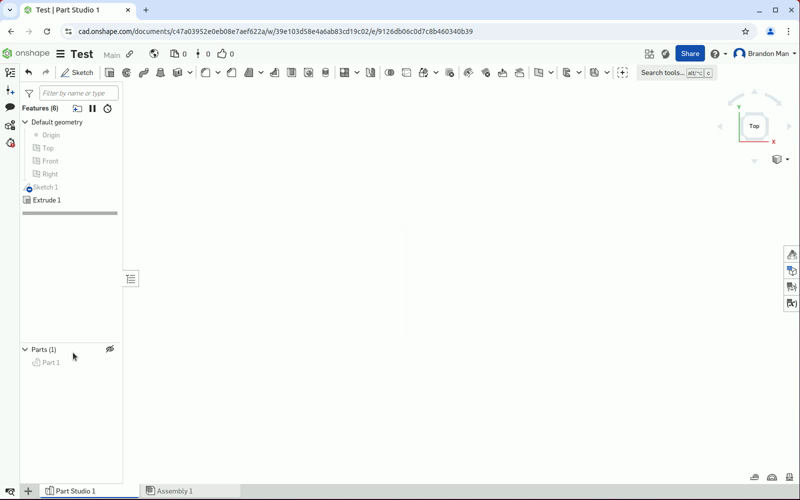
key(space)
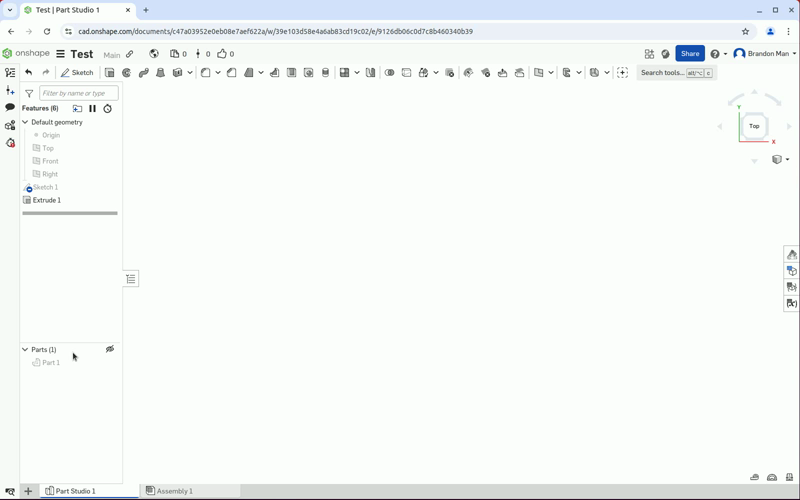
key_down(shift)
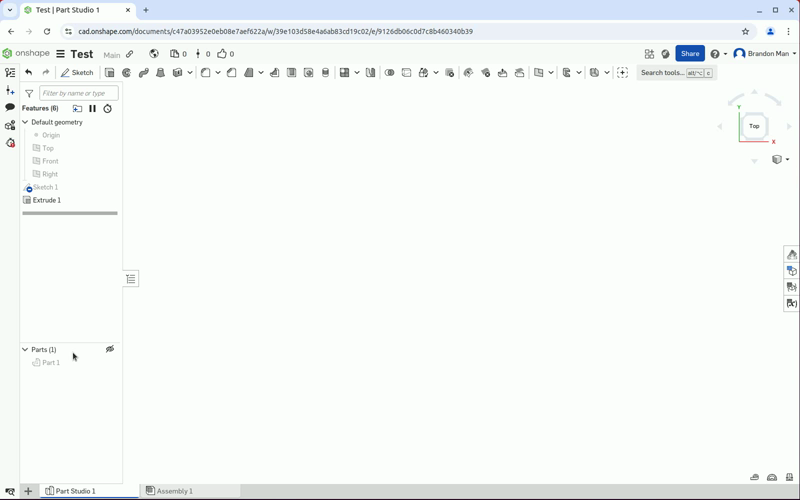
key(up)
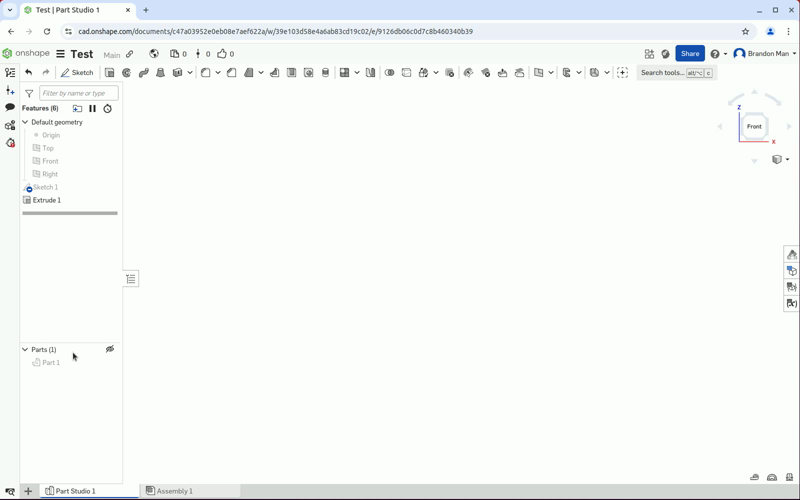
key_up(shift)
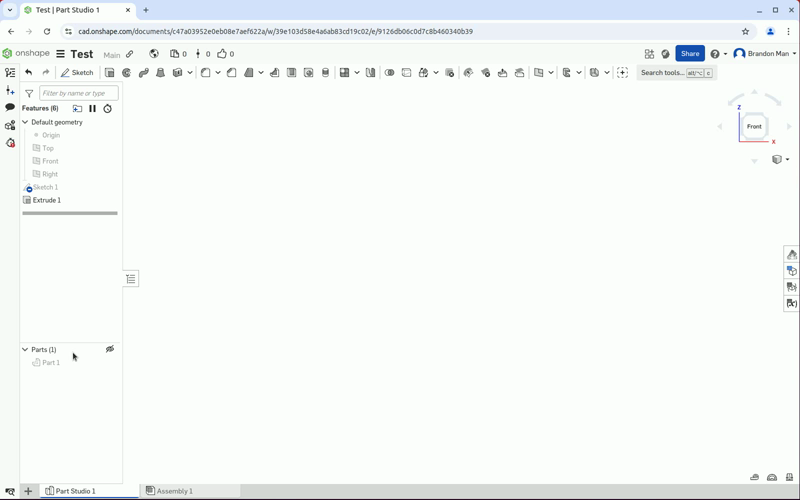
mouse_move(73, 352)
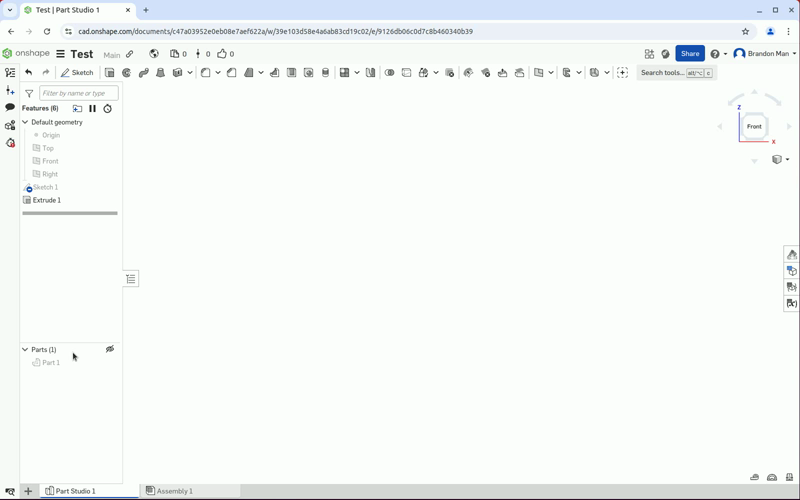
key(shift+y)
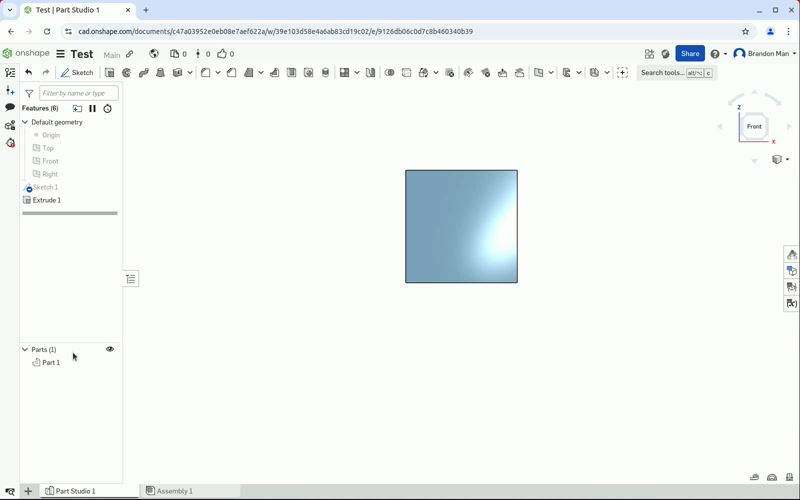
mouse_move(541, 75)
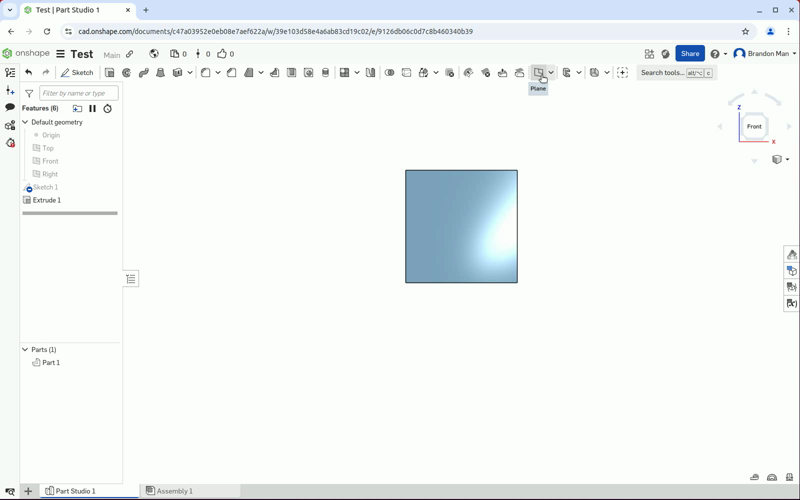
click(541, 75)
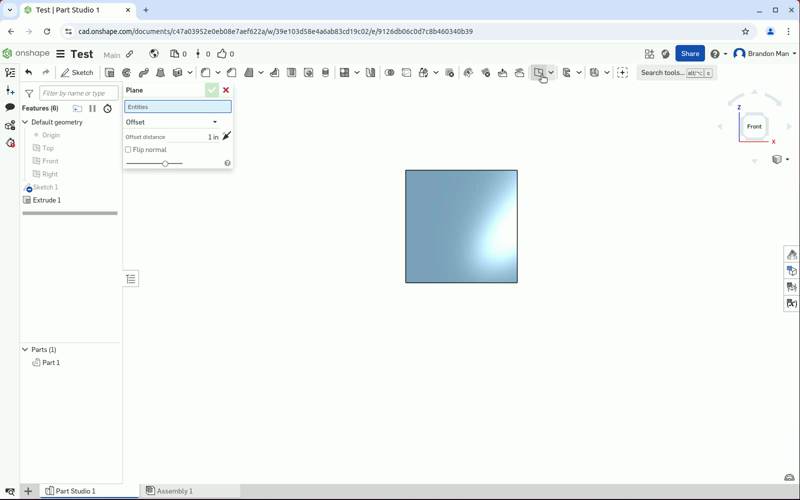
mouse_move(73, 163)
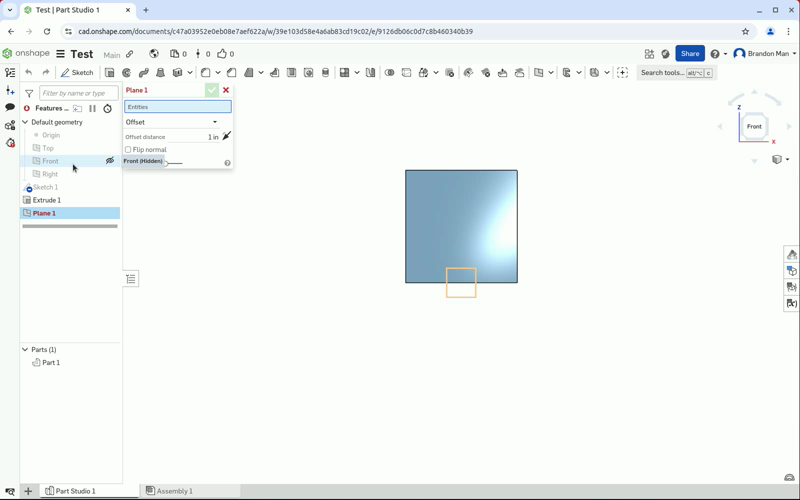
click(73, 163)
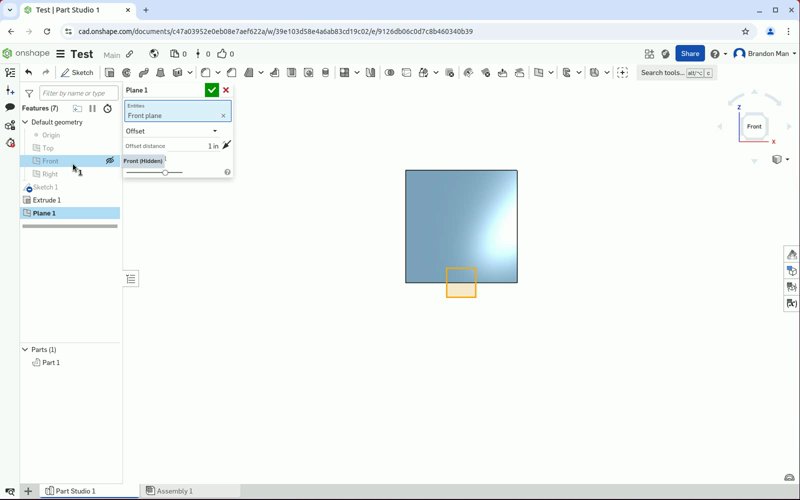
key(tab, 2)
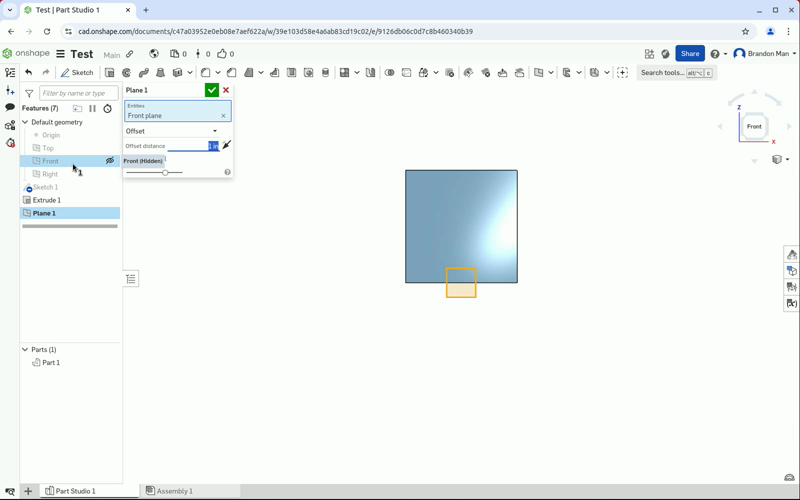
text(11.308)
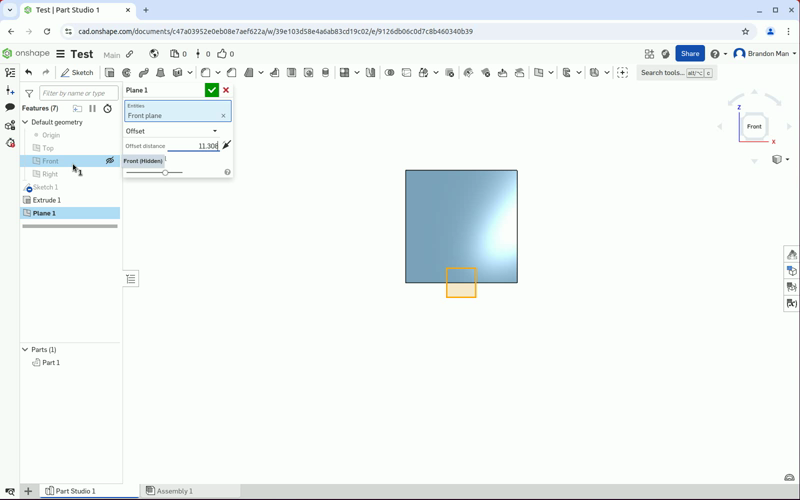
key(enter, 2)
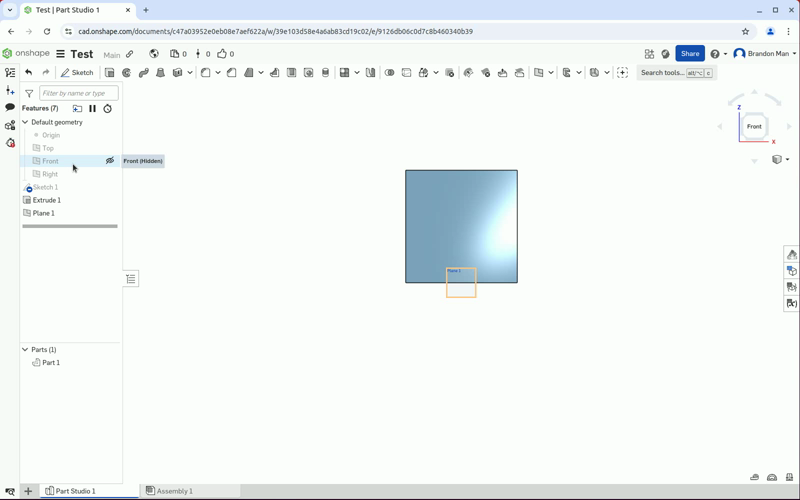
key(shift+s)
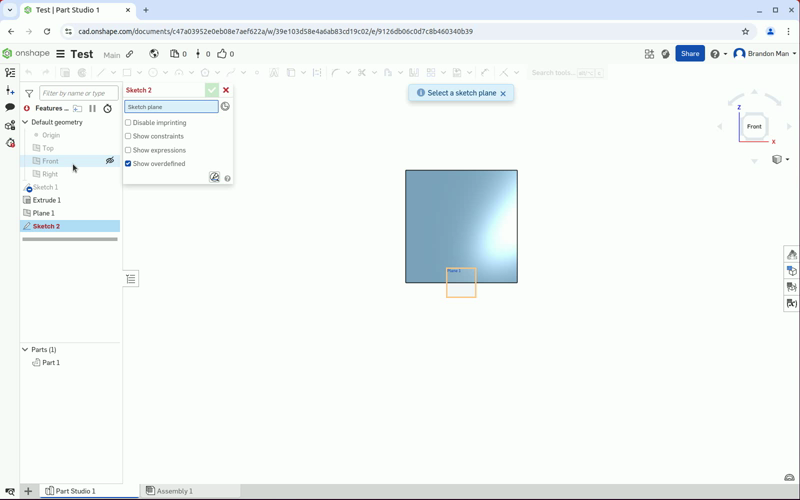
mouse_move(73, 215)
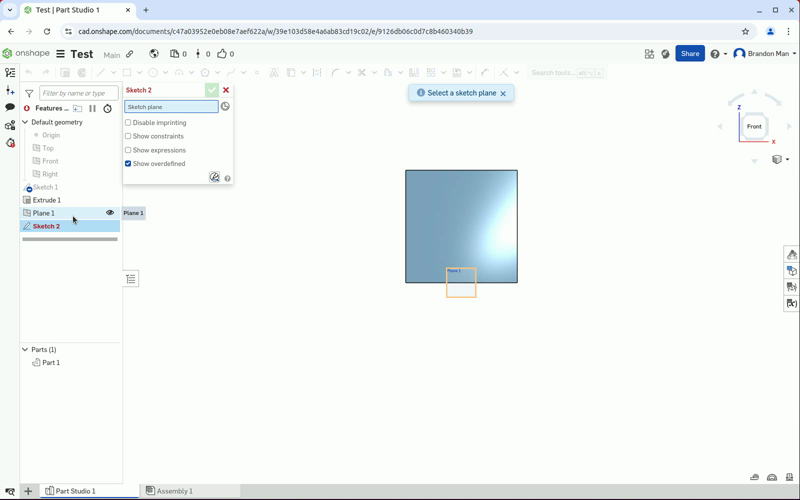
click(73, 215)
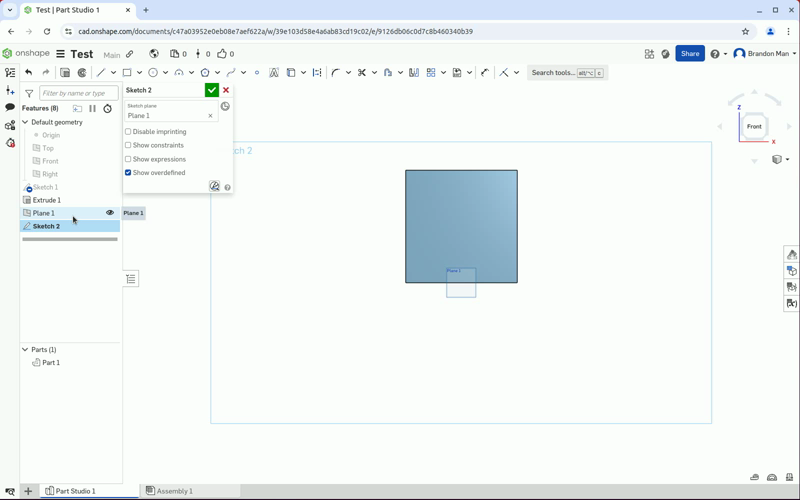
mouse_move(73, 352)
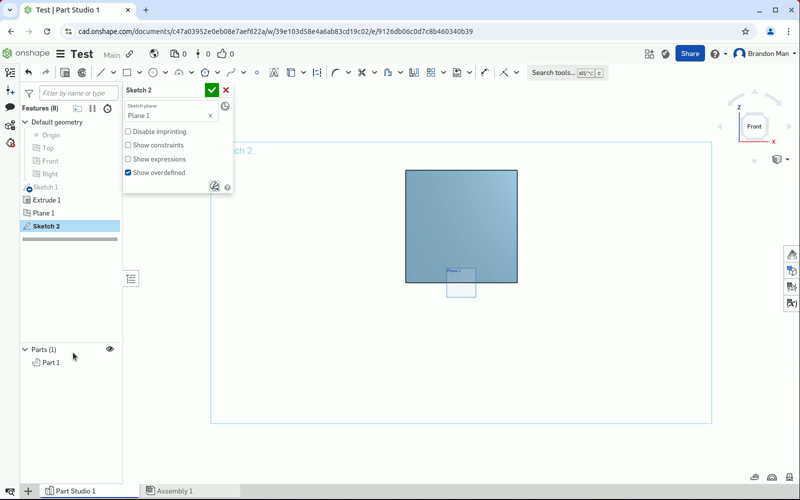
key(y)
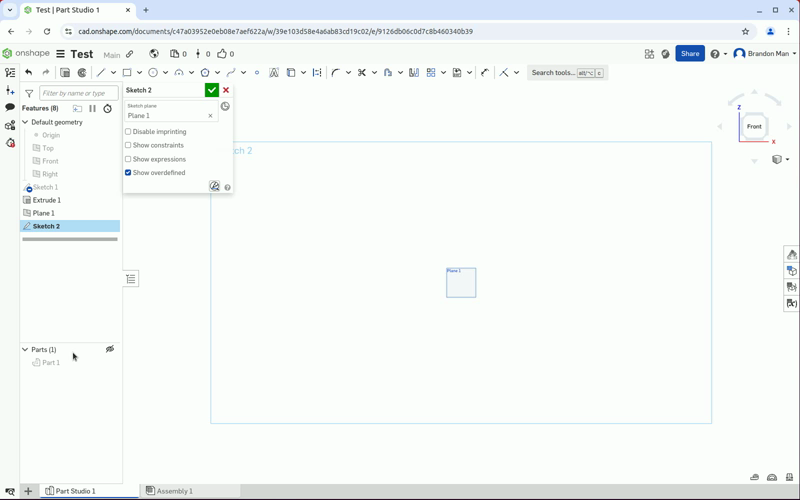
key(l)
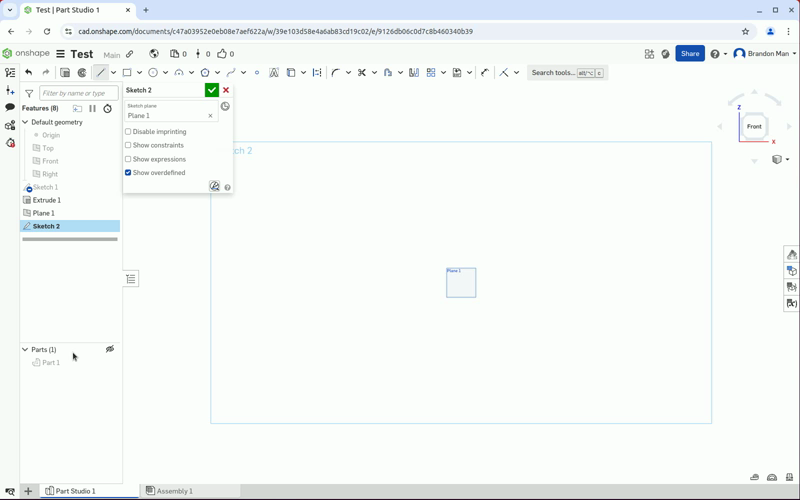
key_down(shift)
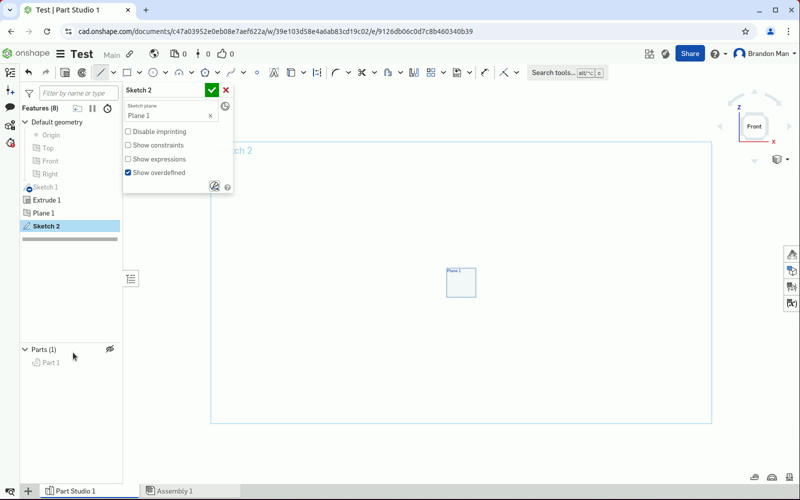
mouse_move(431, 243)
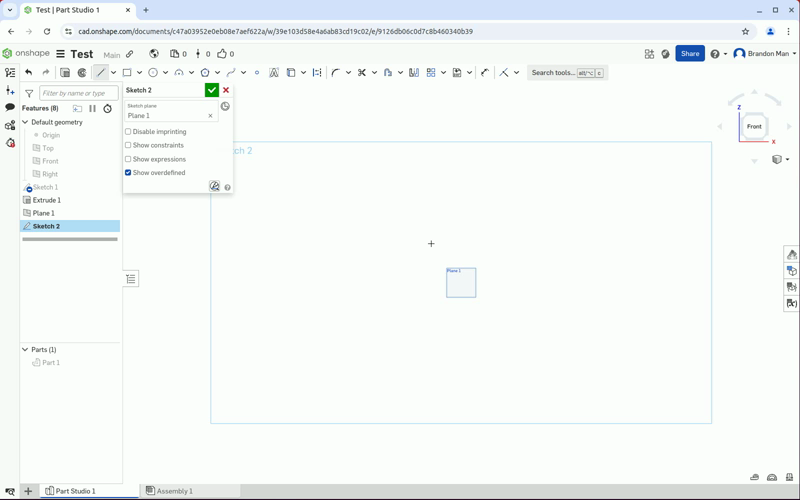
click(431, 243)
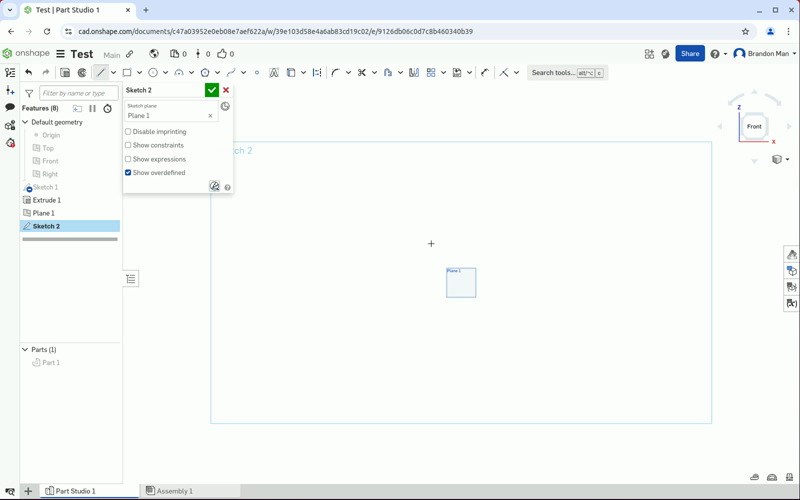
key_up(shift)
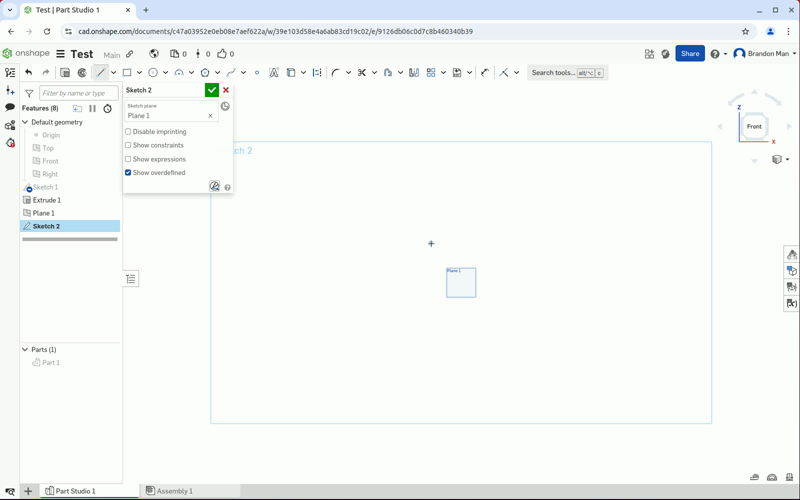
key_down(shift)
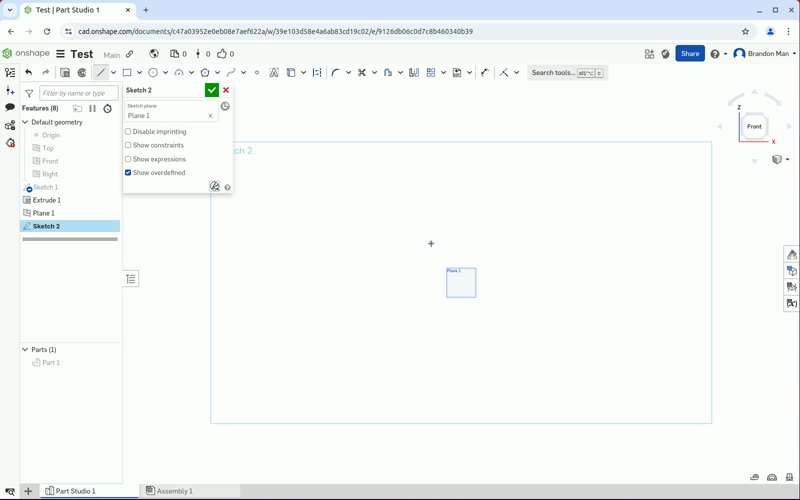
mouse_move(461, 243)
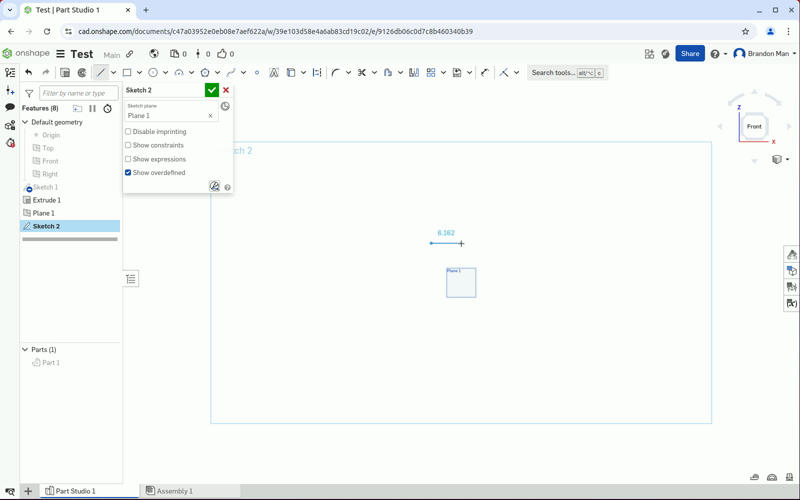
mouse_move(489, 243)
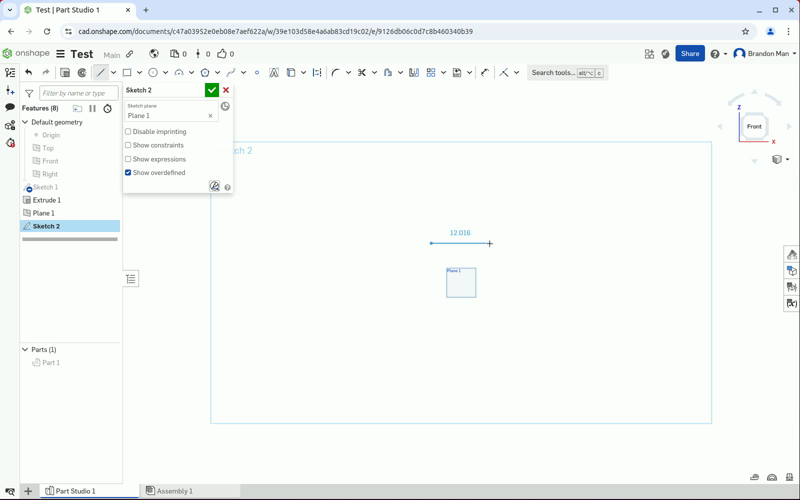
click(489, 243)
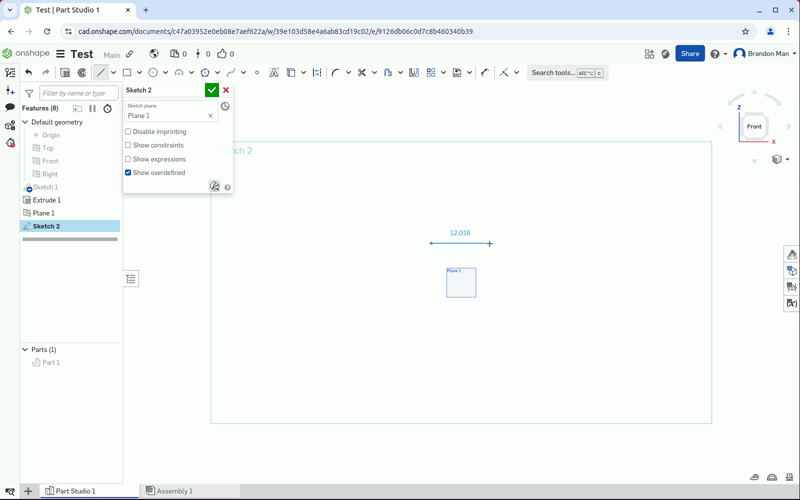
key_up(shift)
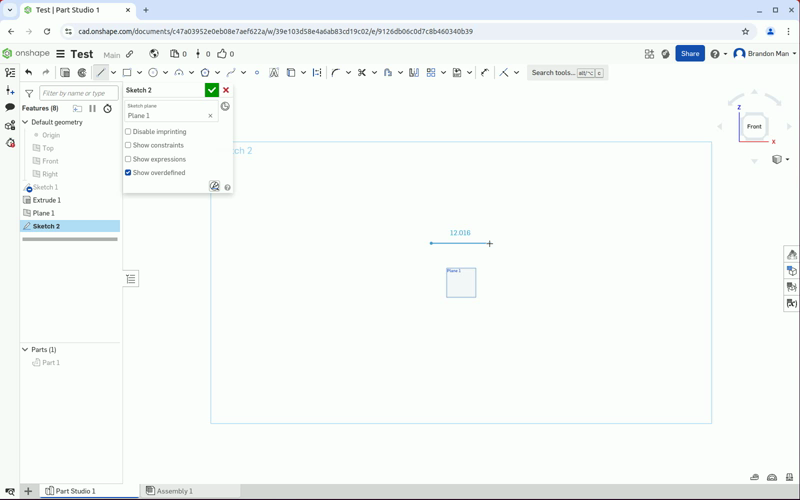
key_down(shift)
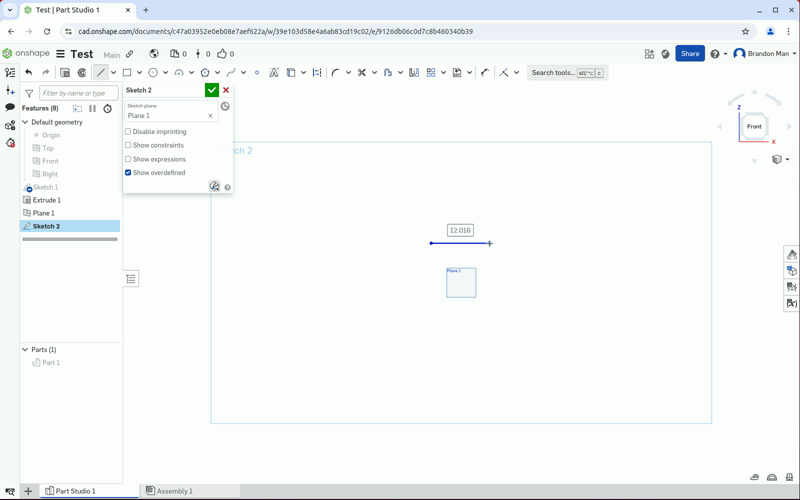
mouse_move(519, 243)
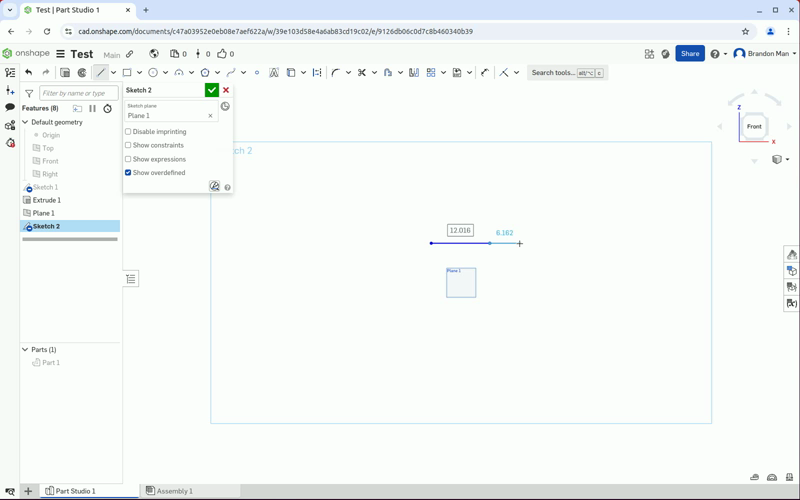
mouse_move(489, 185)
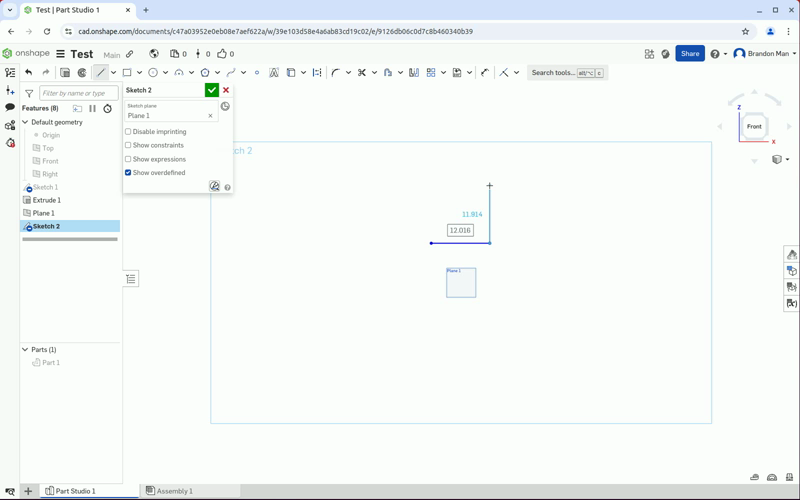
click(489, 185)
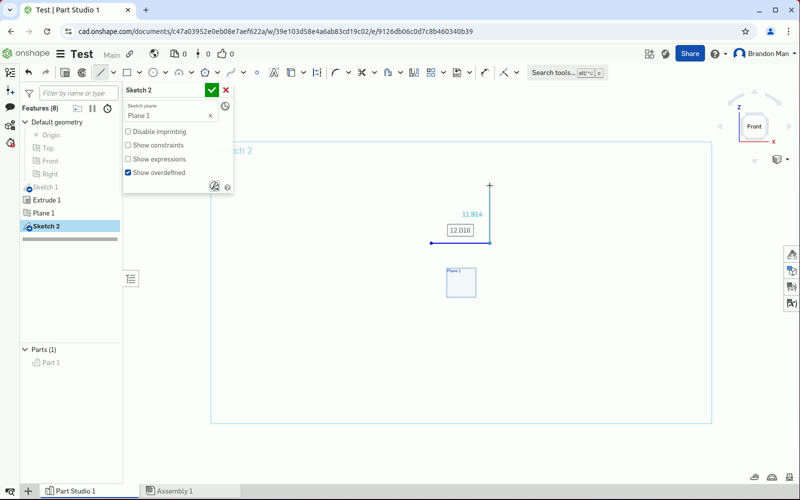
key_up(shift)
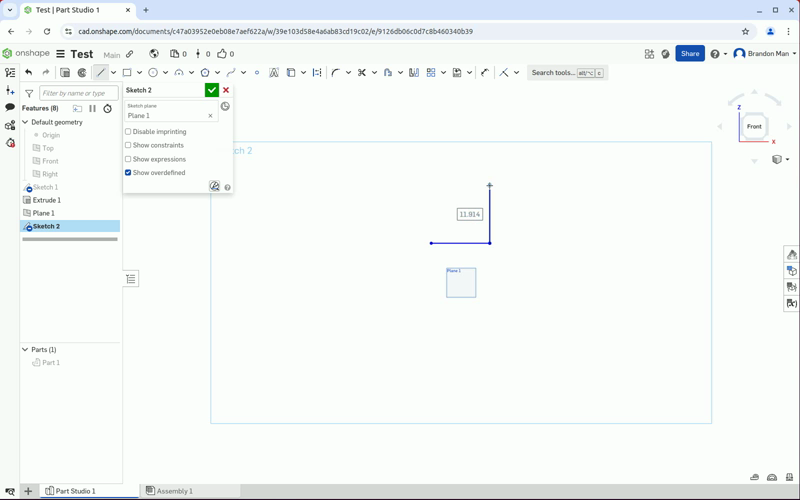
key_down(shift)
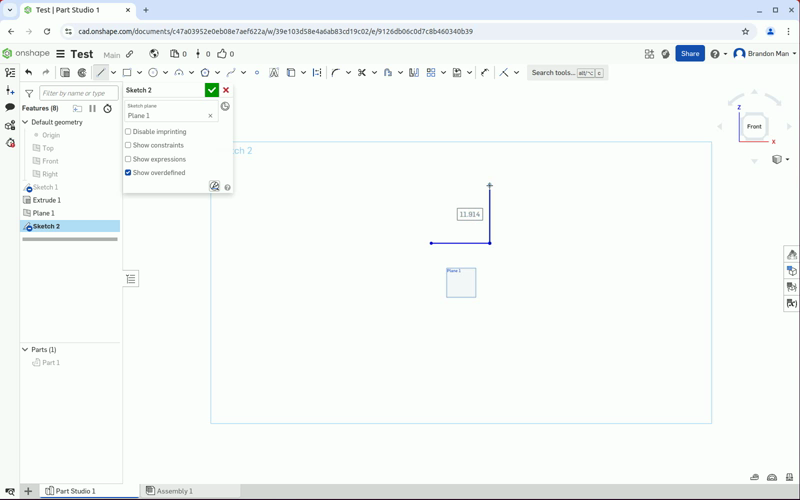
mouse_move(519, 185)
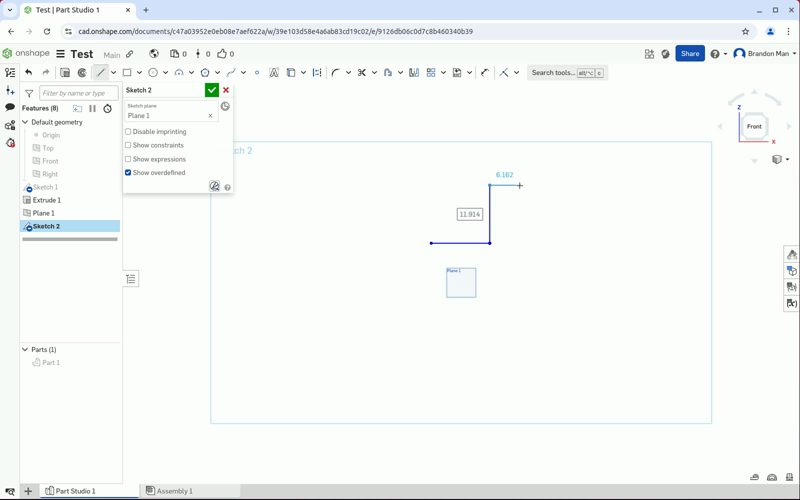
mouse_move(431, 185)
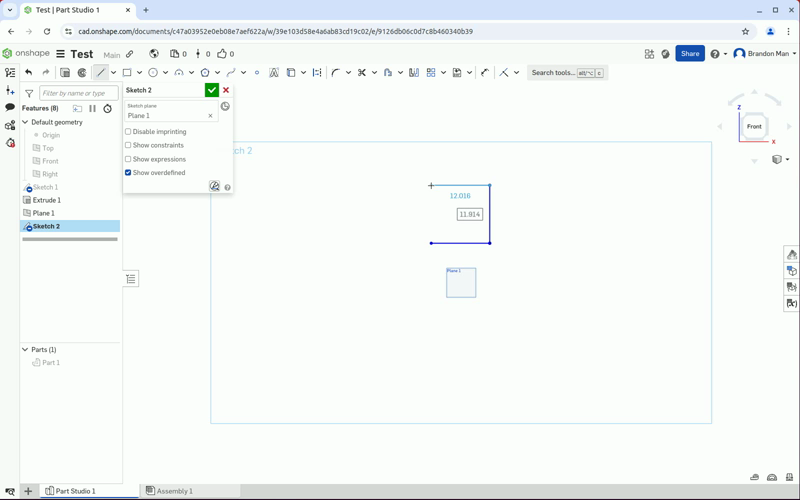
click(431, 185)
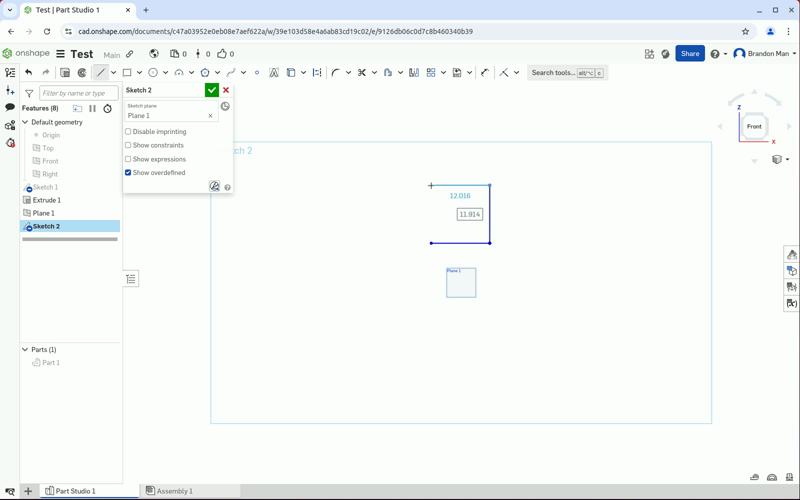
key_up(shift)
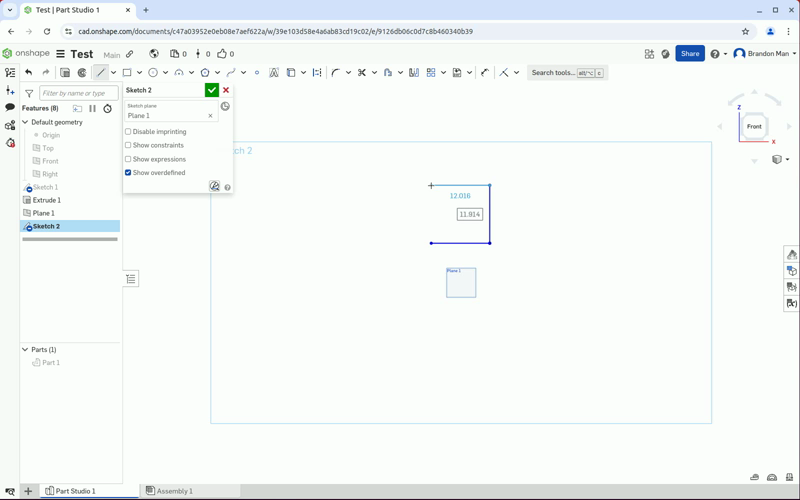
mouse_move(461, 185)
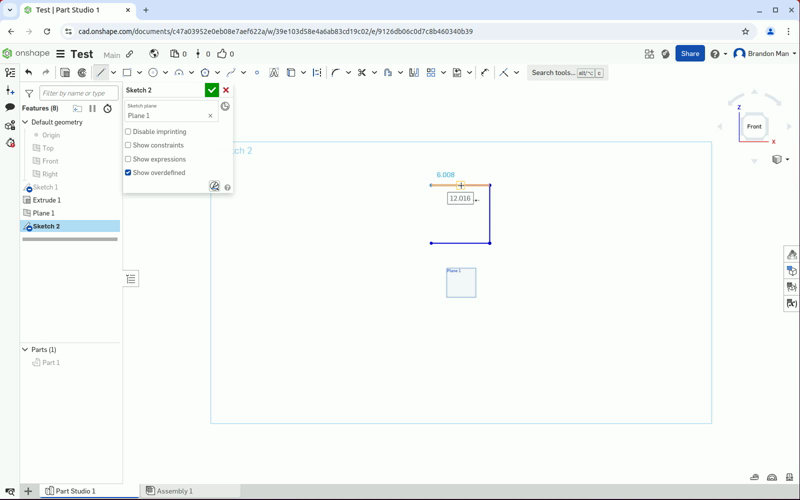
key_down(shift)
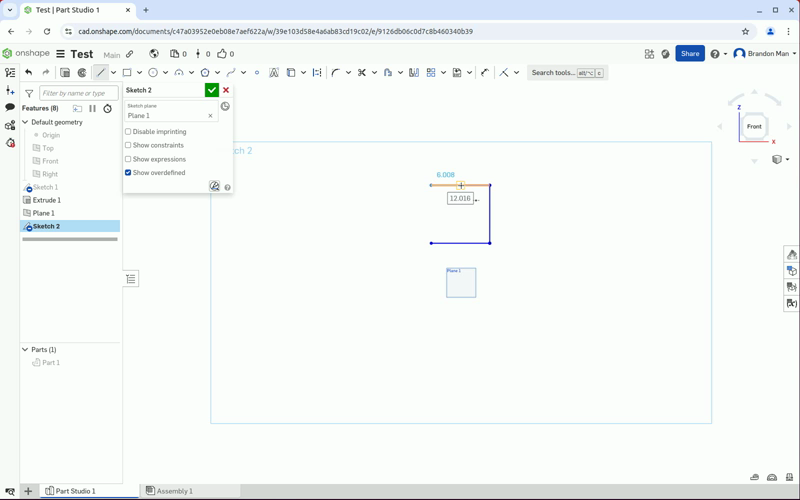
mouse_move(431, 243)
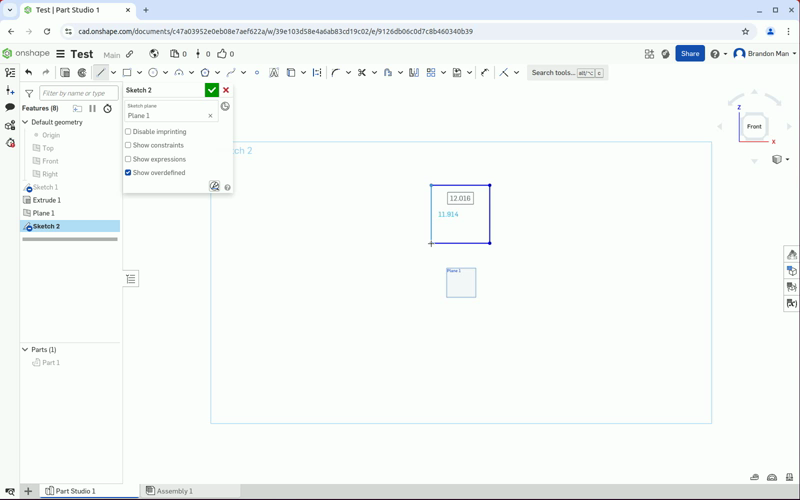
key_up(shift)
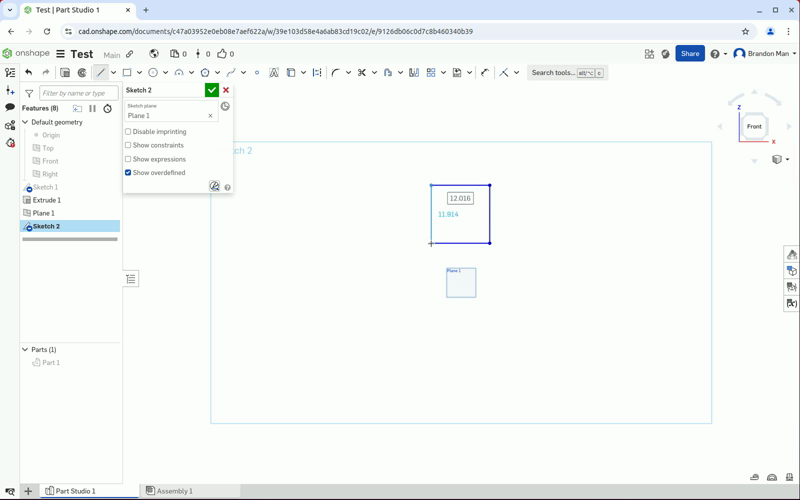
click(431, 243)
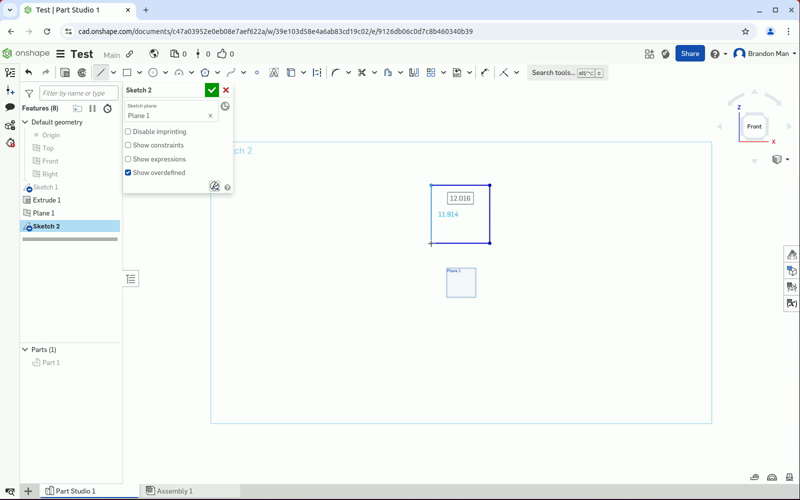
key(esc)
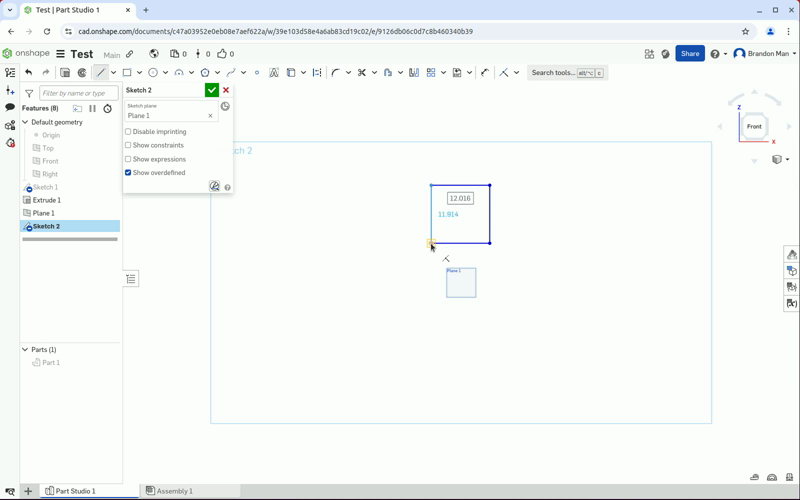
mouse_move(442, 230)
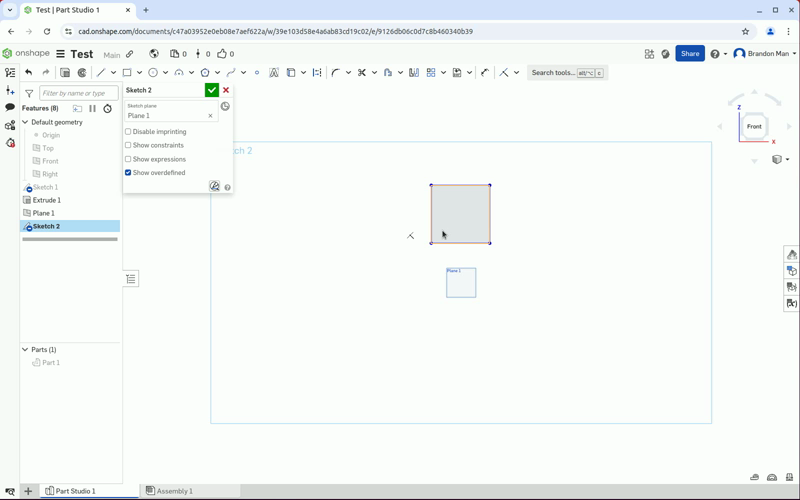
click(442, 230)
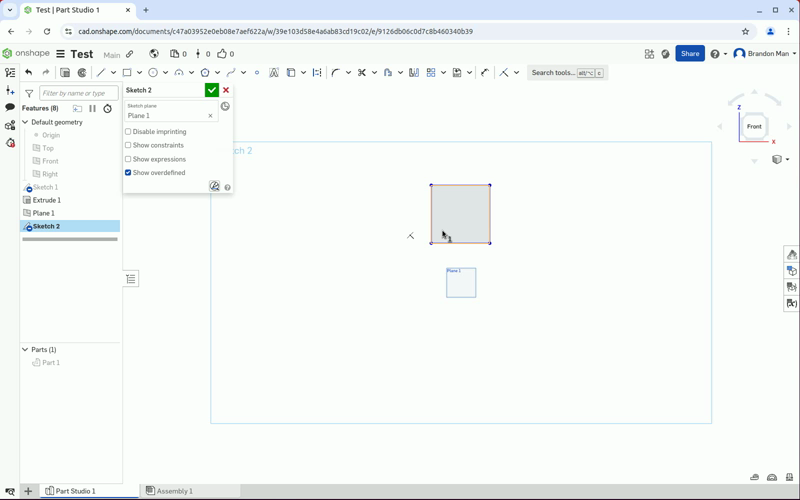
mouse_move(73, 352)
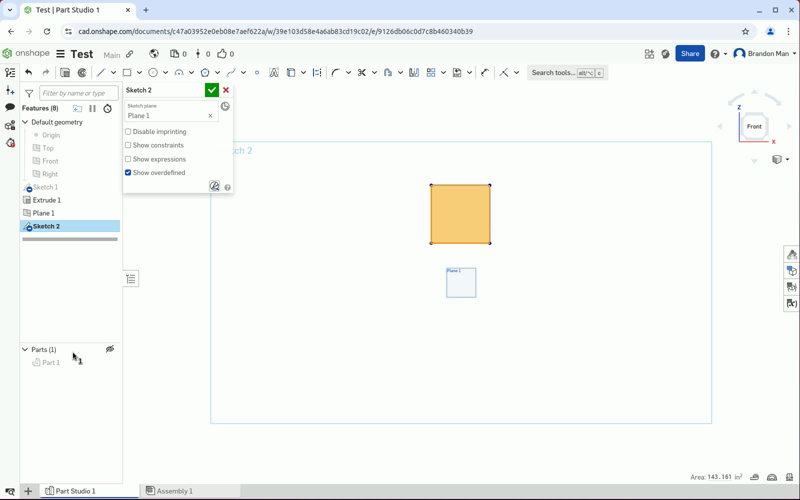
key(shift+y)
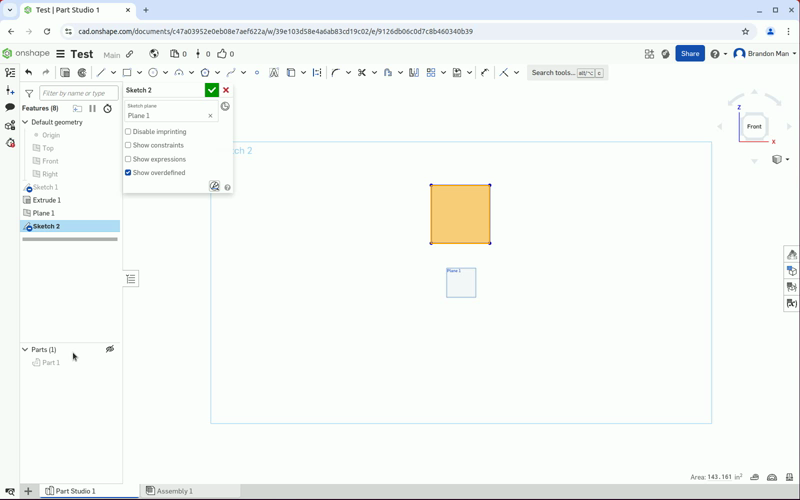
key(shift+e)
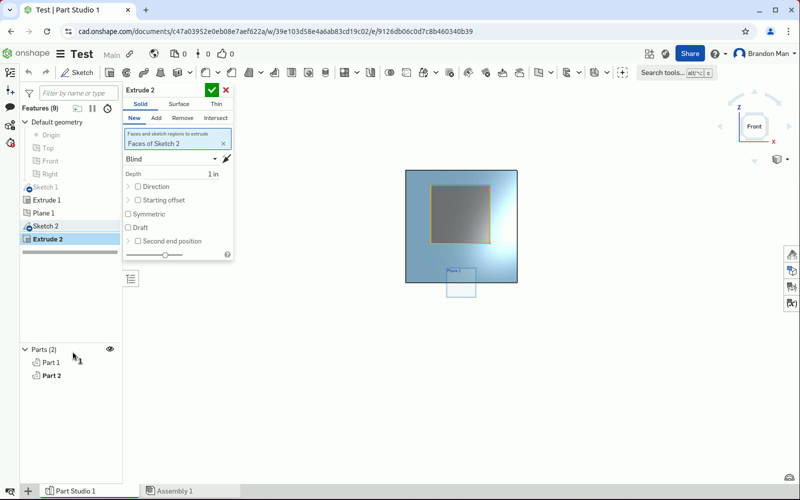
mouse_move(143, 106)
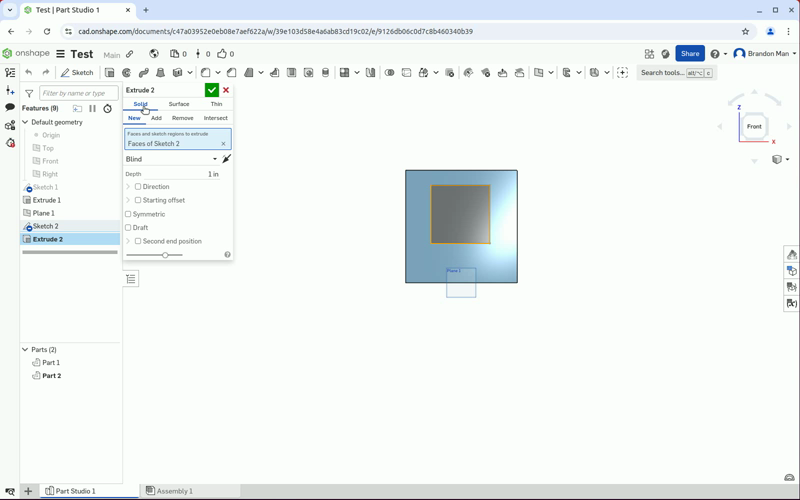
click(143, 106)
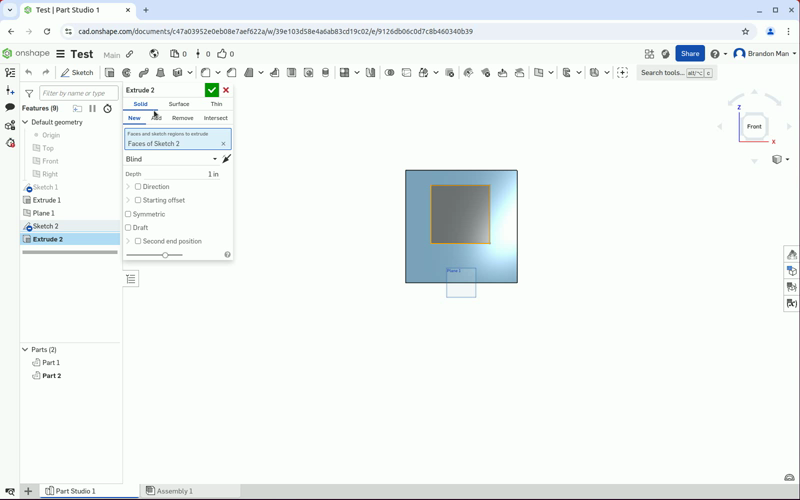
mouse_move(186, 120)
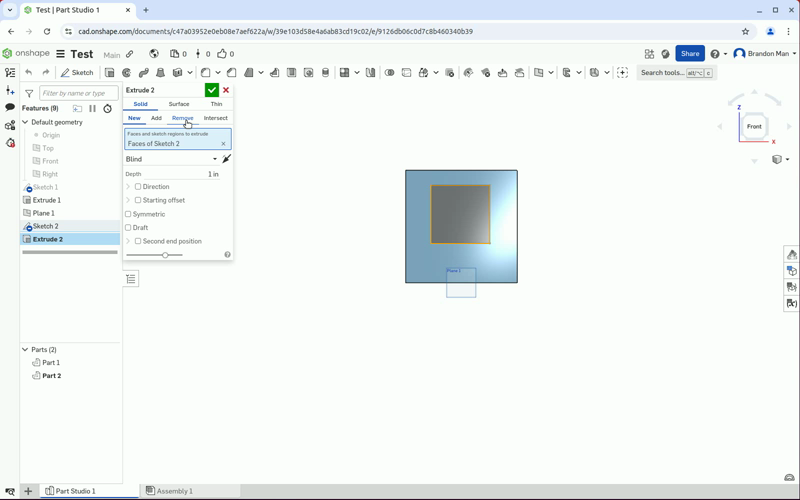
click(186, 120)
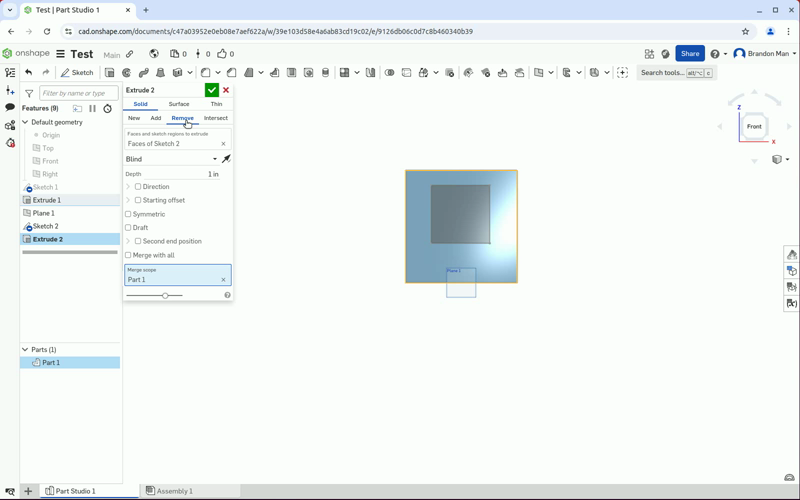
key(tab, 4)
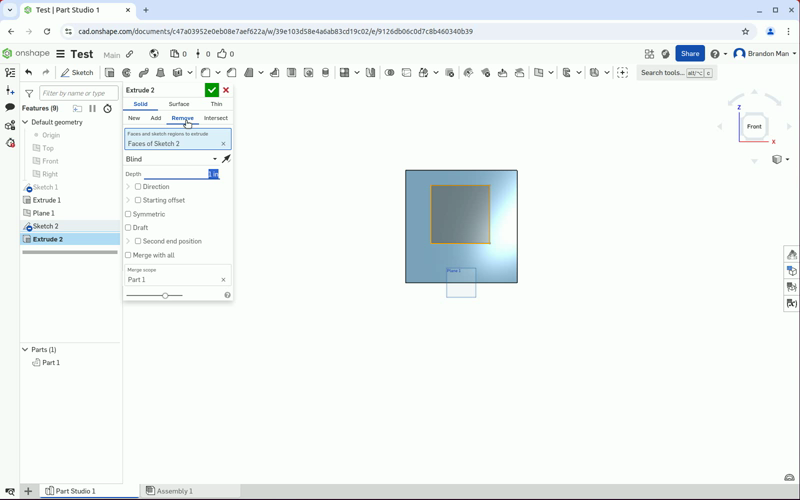
text(0.722)
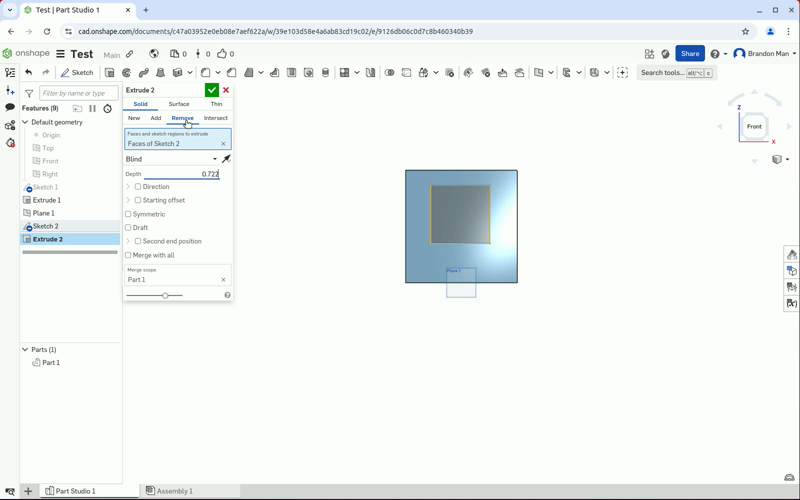
key(tab, 6)
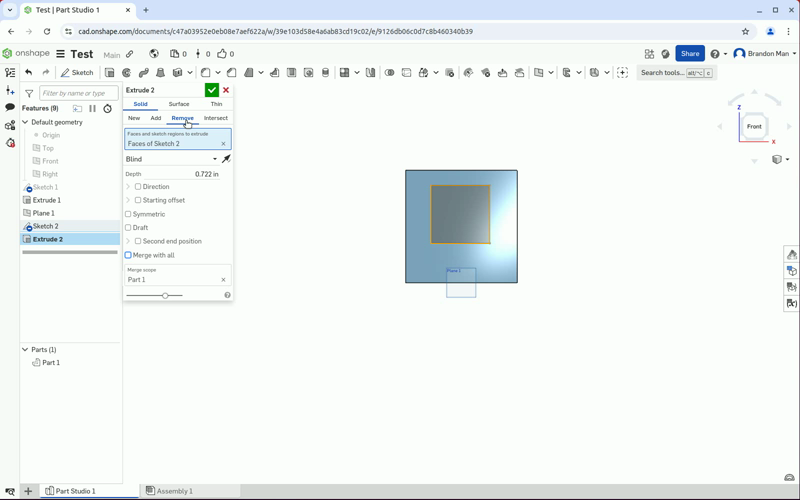
key(space)
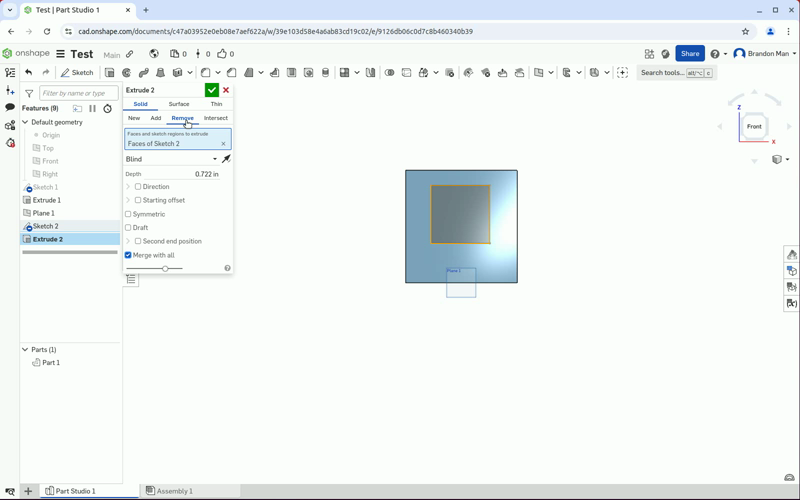
key(enter)
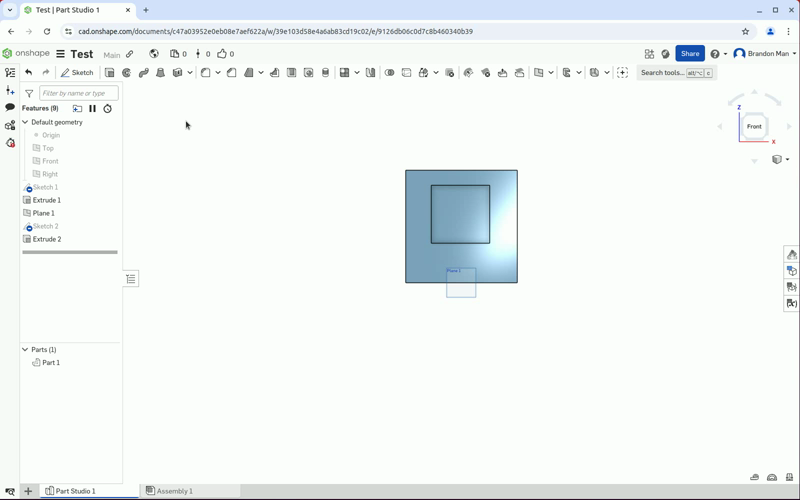
key(shift+h)
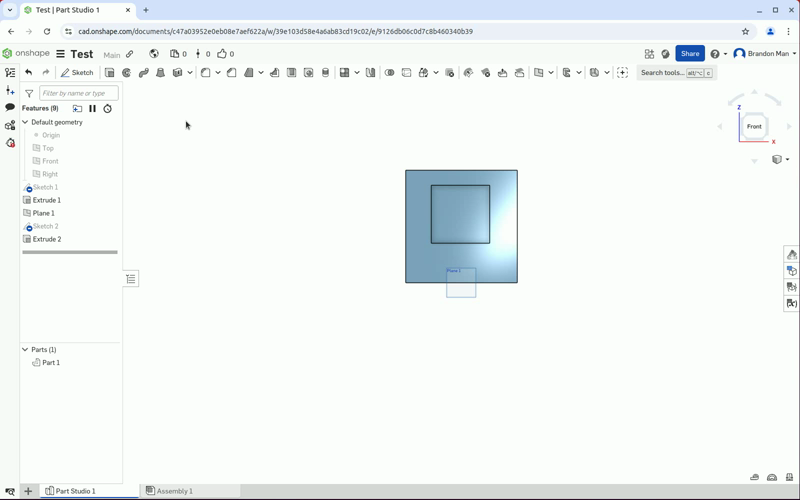
key(shift+h)
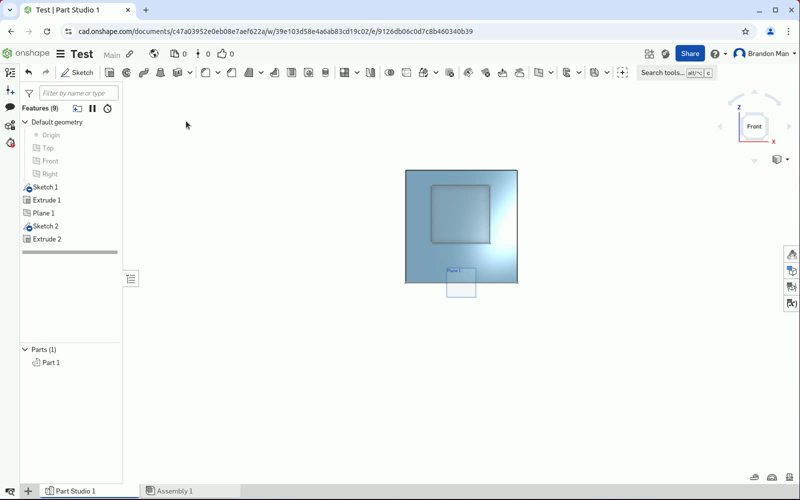
key(shift+7)
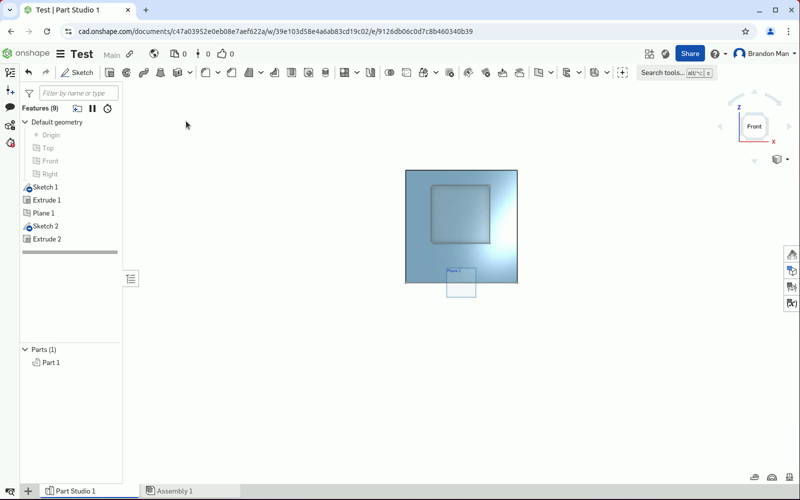
key(left, 2)
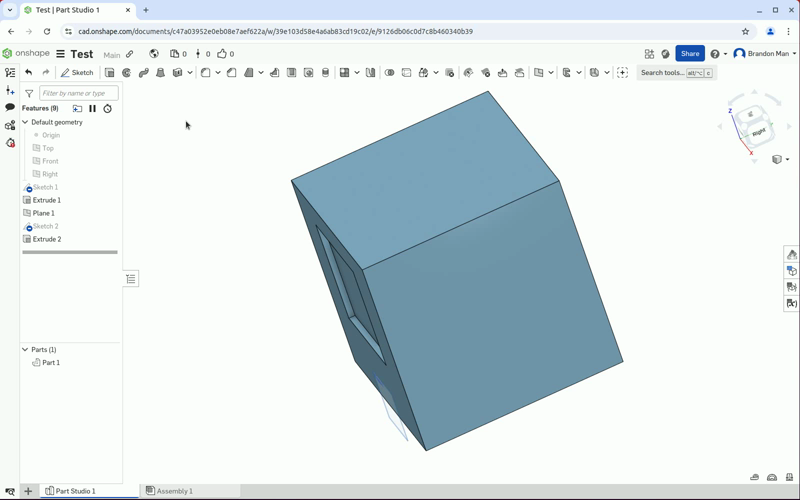
key(down, 2)
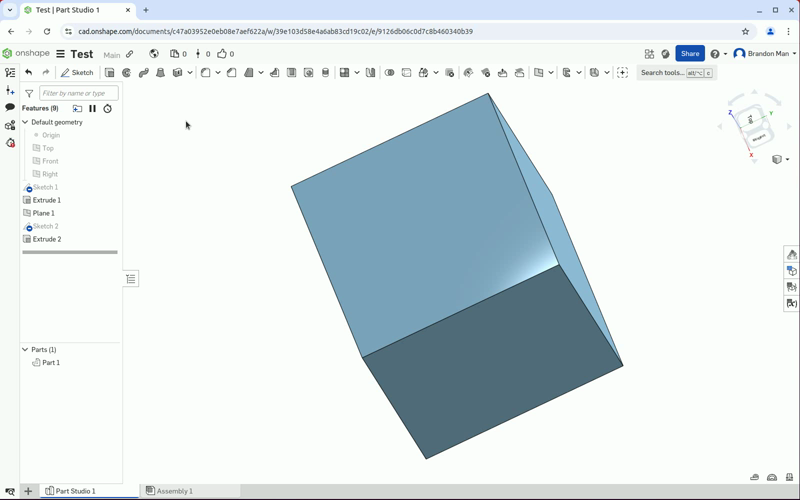
key(up, 2)
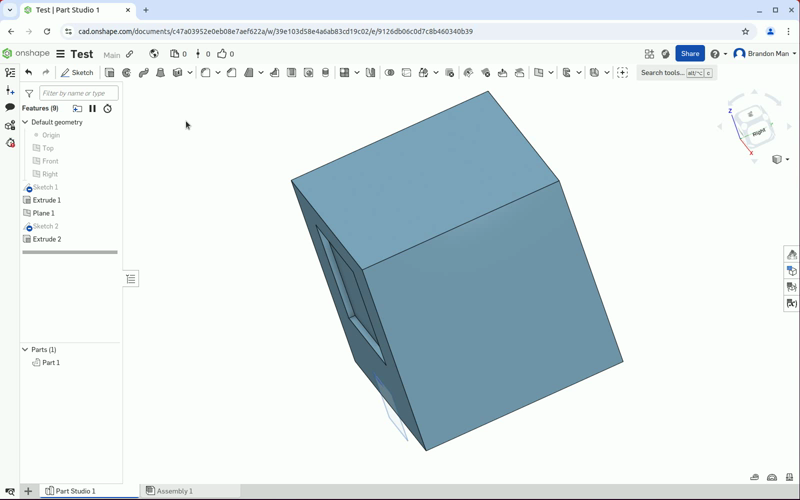
key(right, 2)
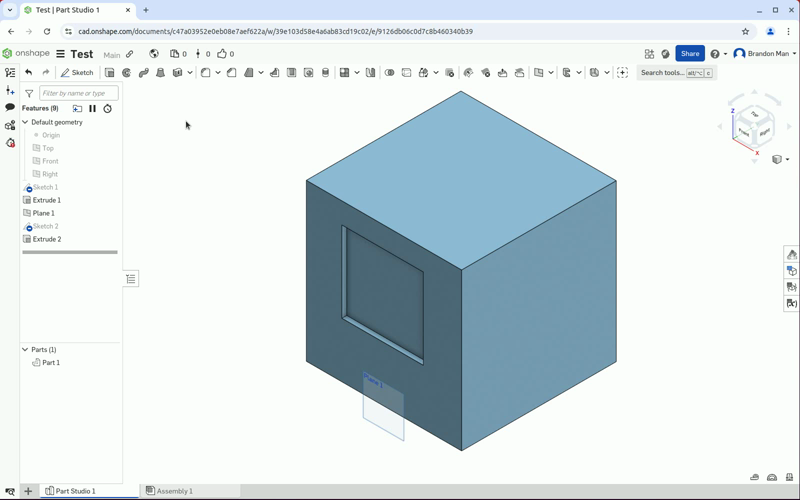
mouse_move(73, 189)
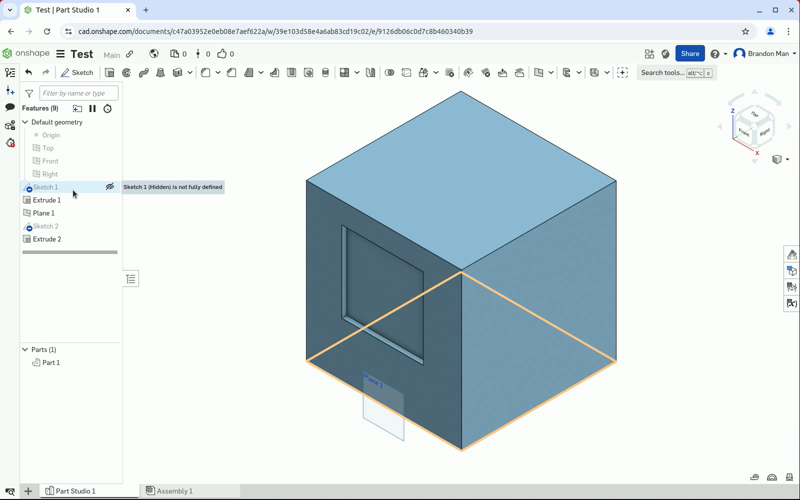
click(73, 189)